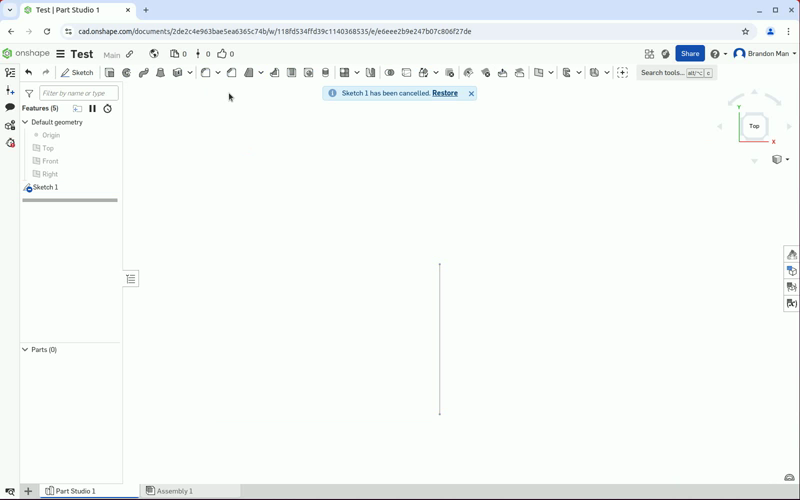
key(shift+h)
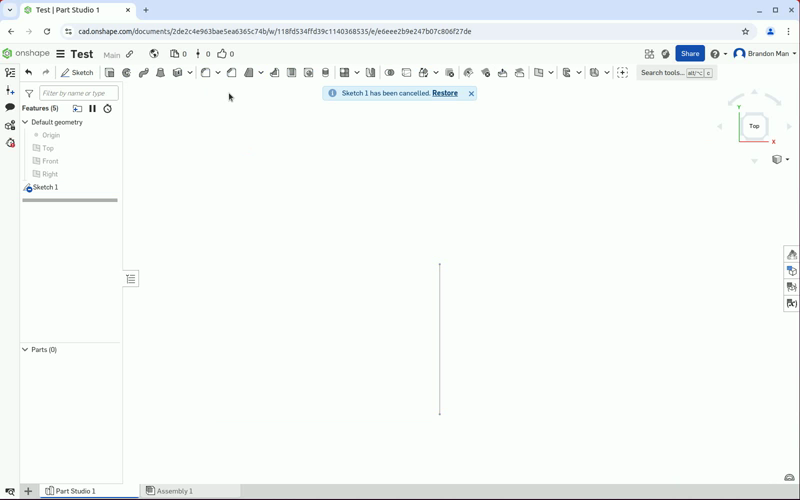
key(shift+s)
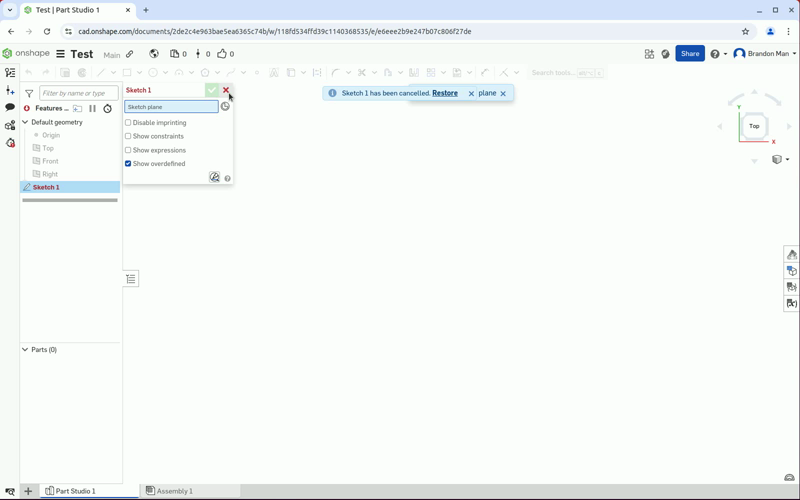
mouse_move(73, 150)
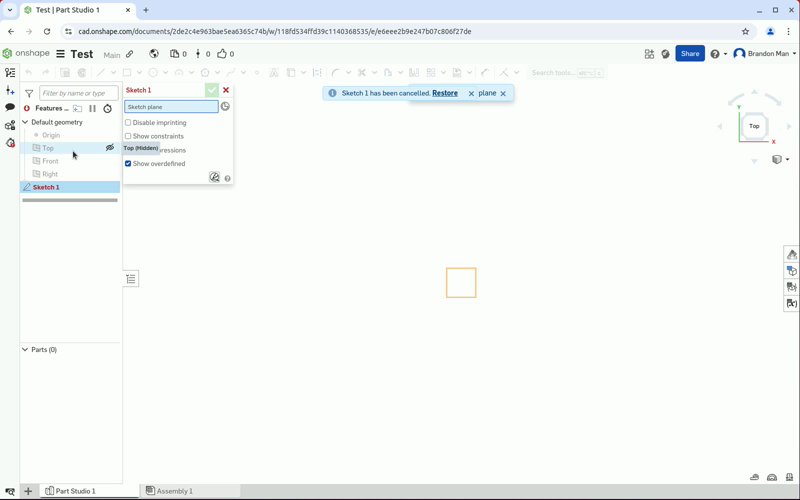
click(73, 150)
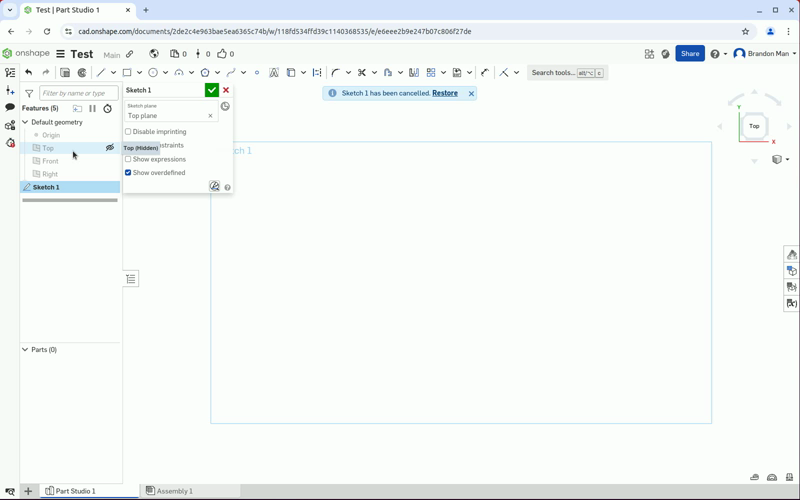
mouse_move(73, 352)
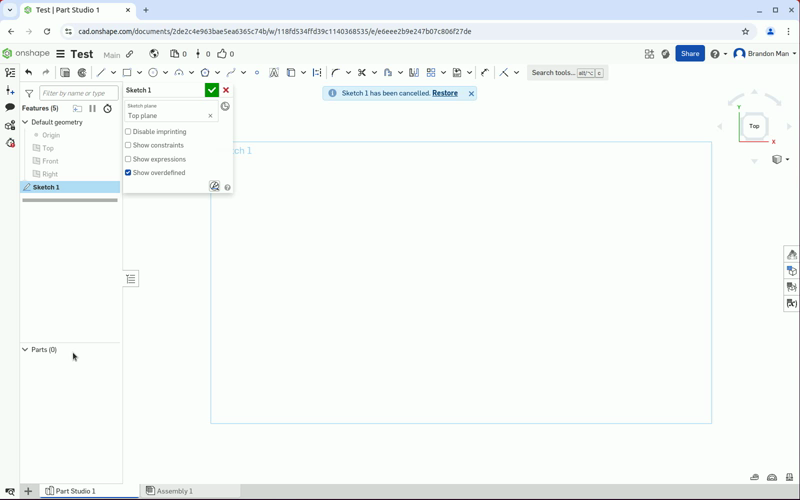
key(y)
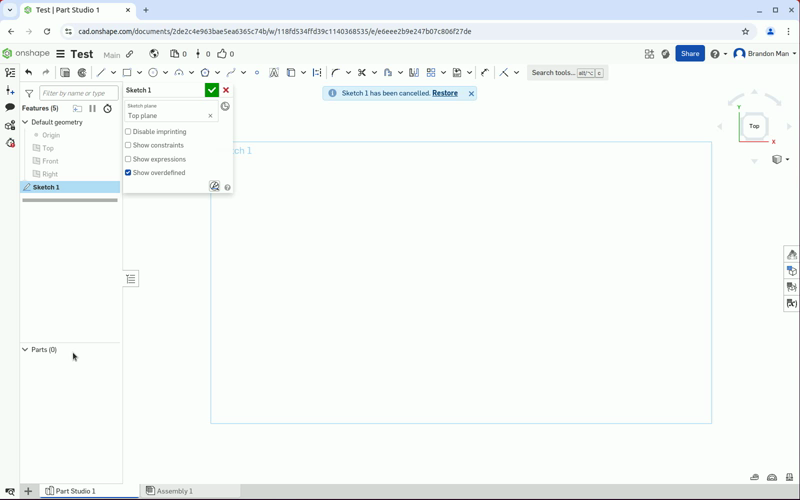
key(l)
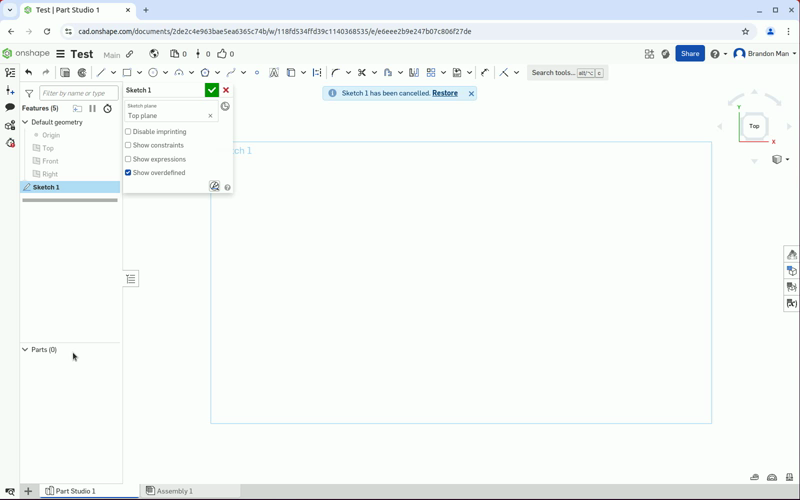
key_down(shift)
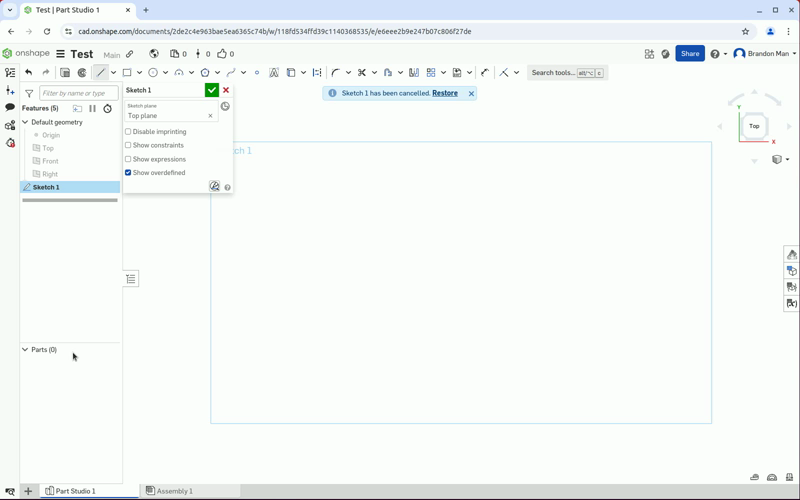
mouse_move(449, 292)
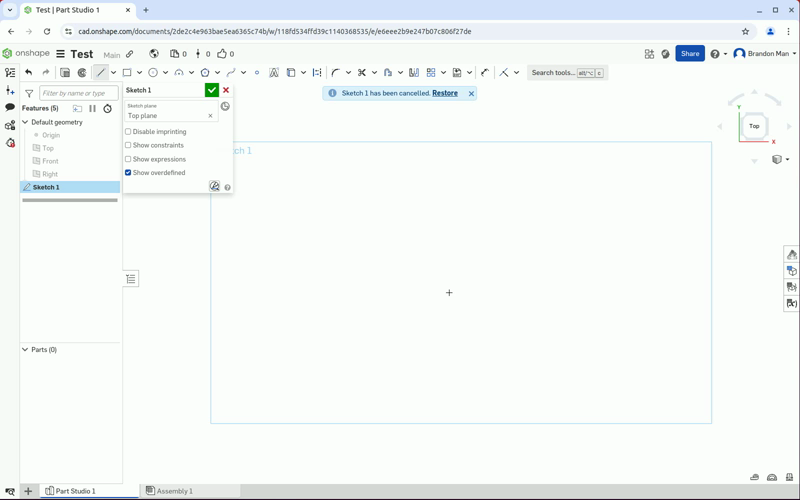
click(449, 292)
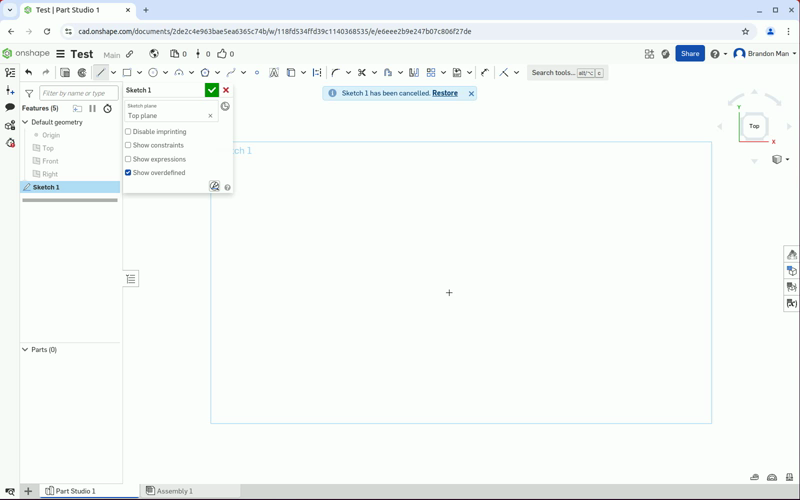
key_up(shift)
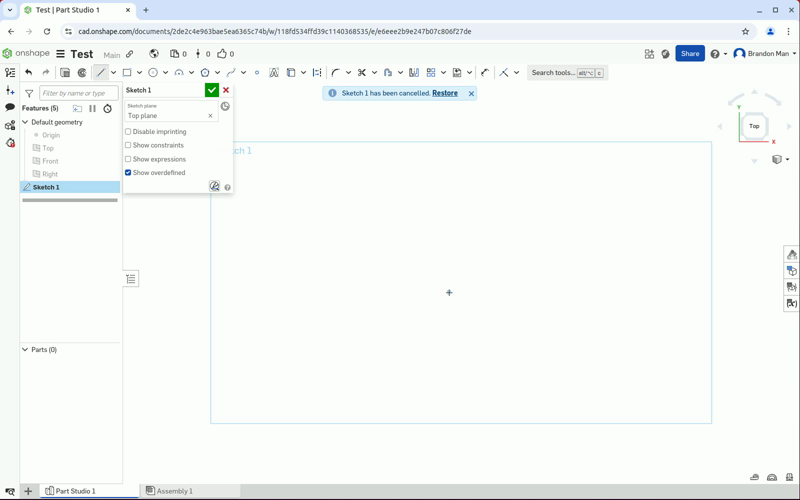
key_down(shift)
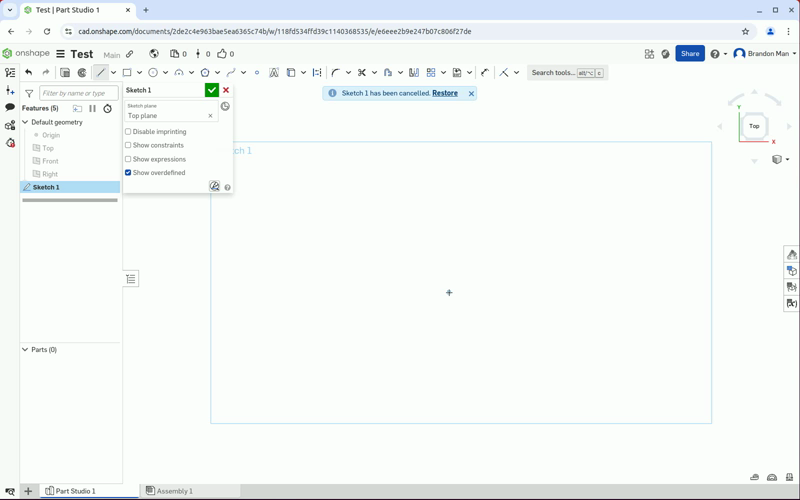
mouse_move(479, 292)
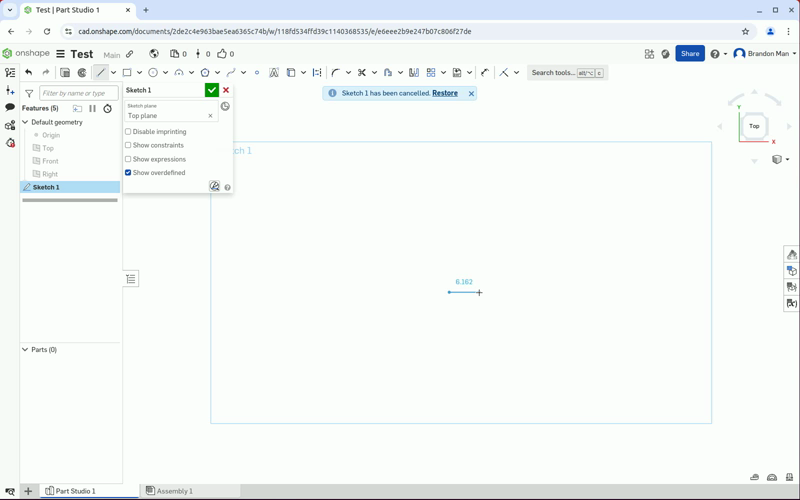
mouse_move(473, 292)
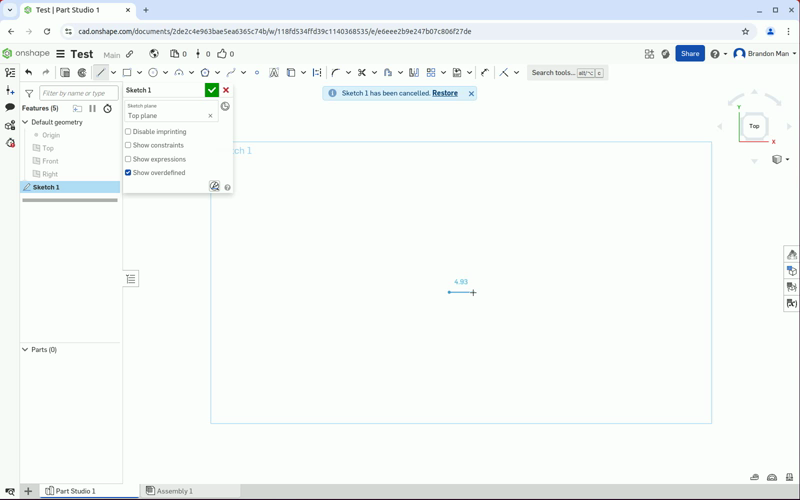
click(473, 292)
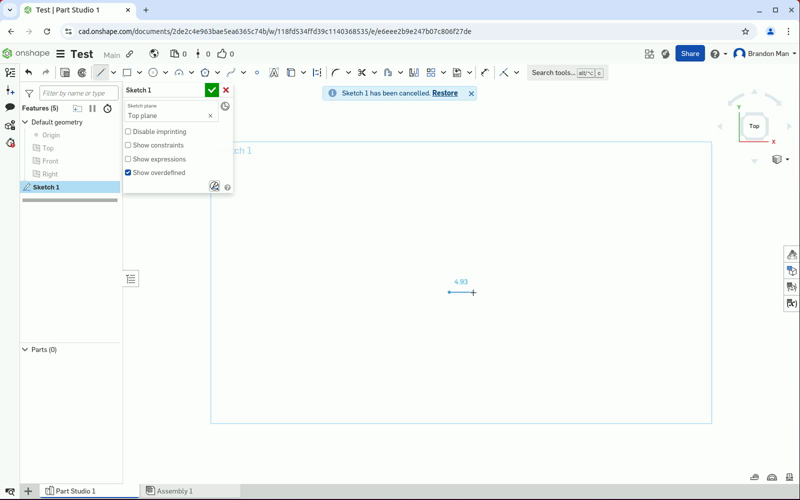
key_up(shift)
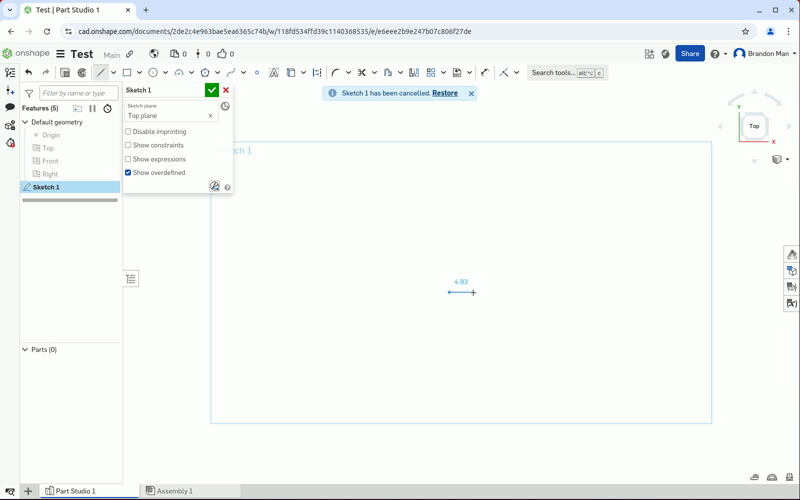
key_down(shift)
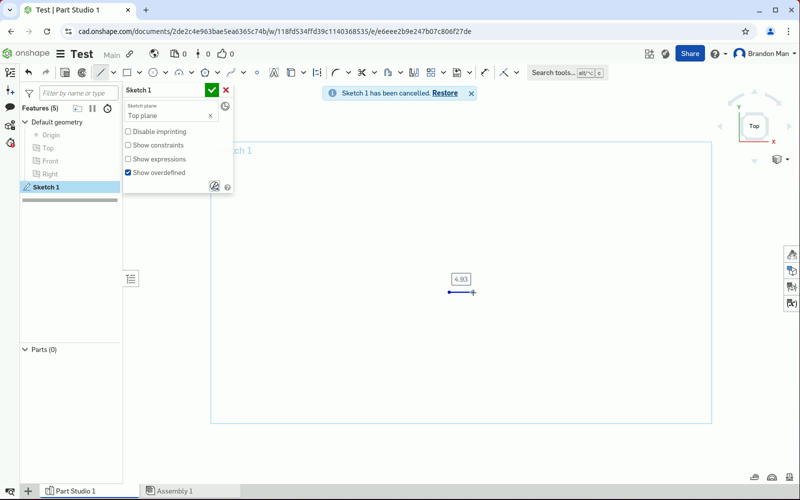
mouse_move(503, 292)
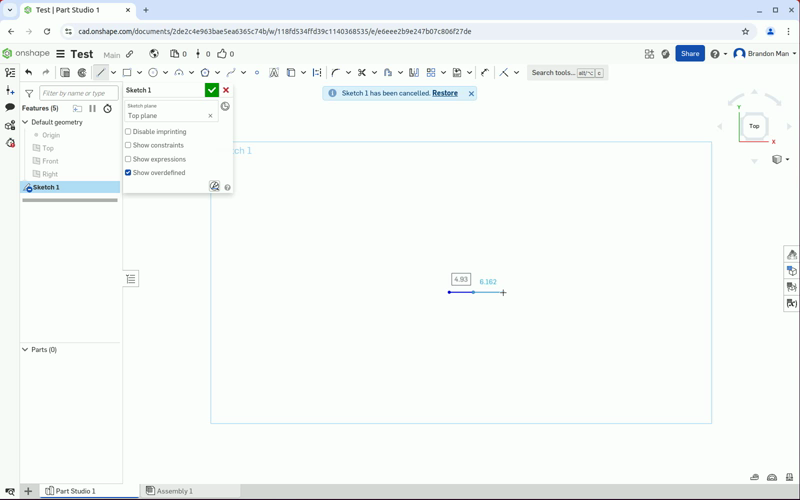
mouse_move(473, 272)
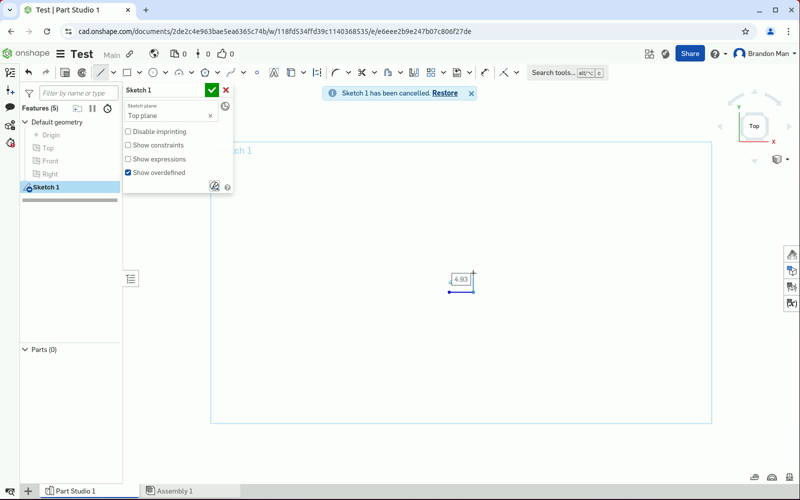
click(473, 272)
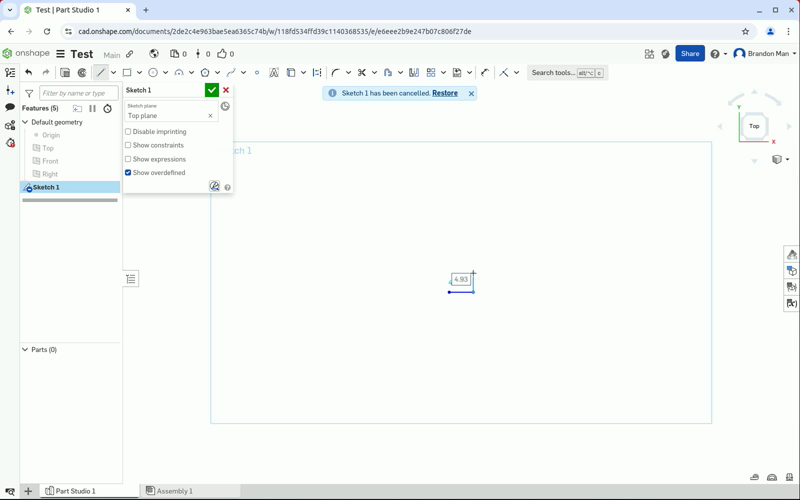
key_up(shift)
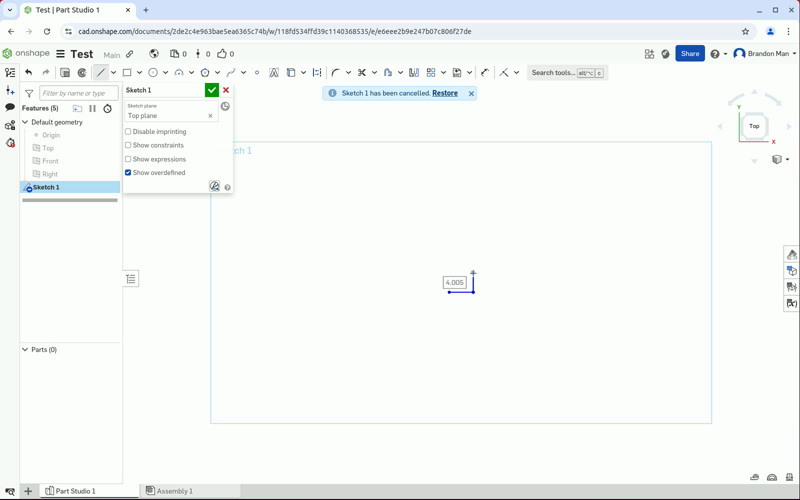
key_down(shift)
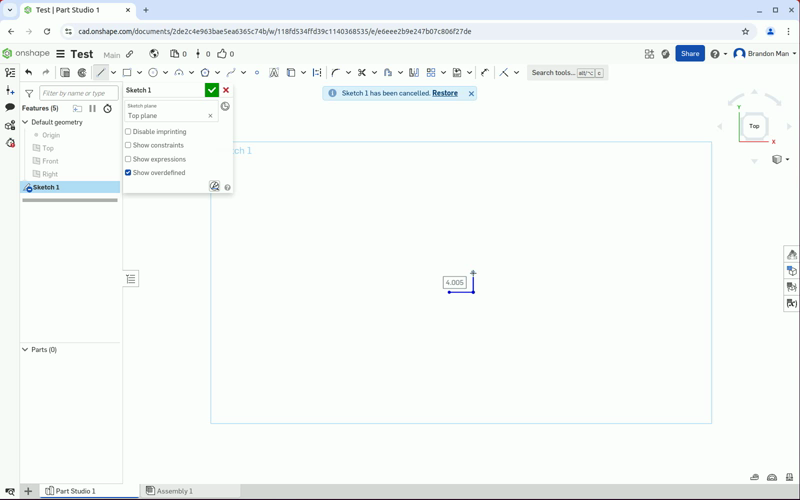
mouse_move(503, 272)
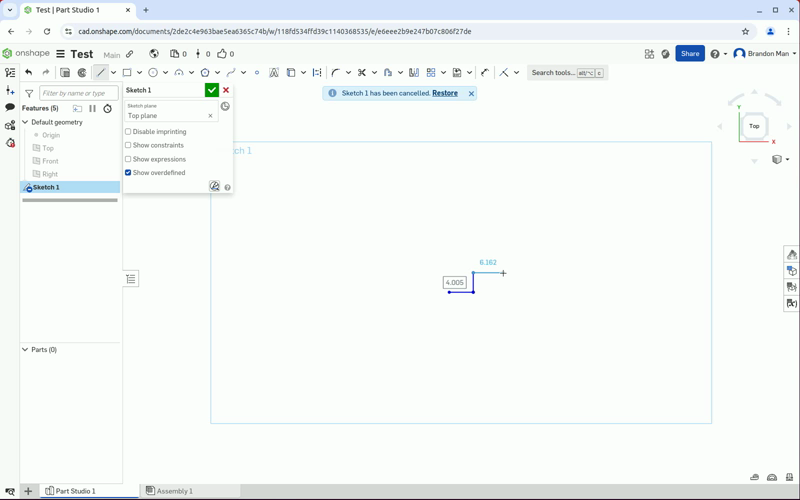
mouse_move(449, 272)
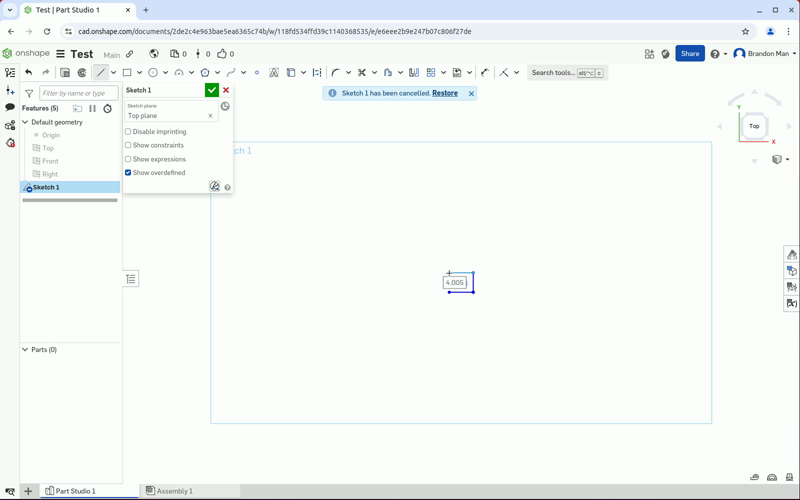
click(449, 272)
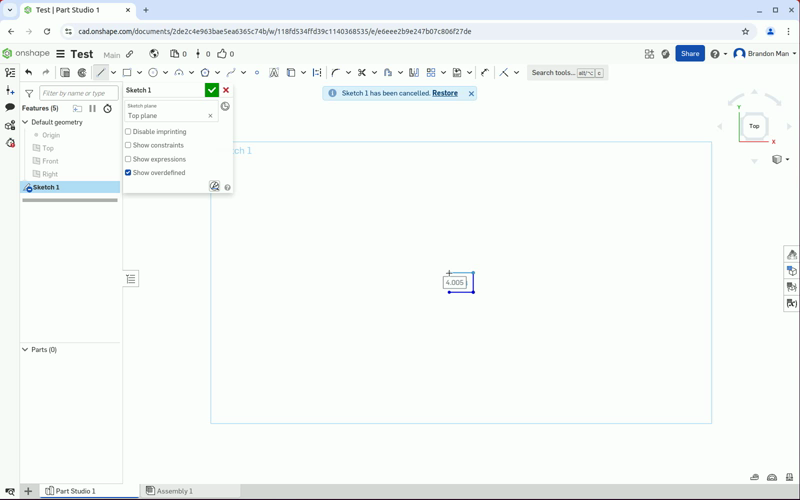
key_up(shift)
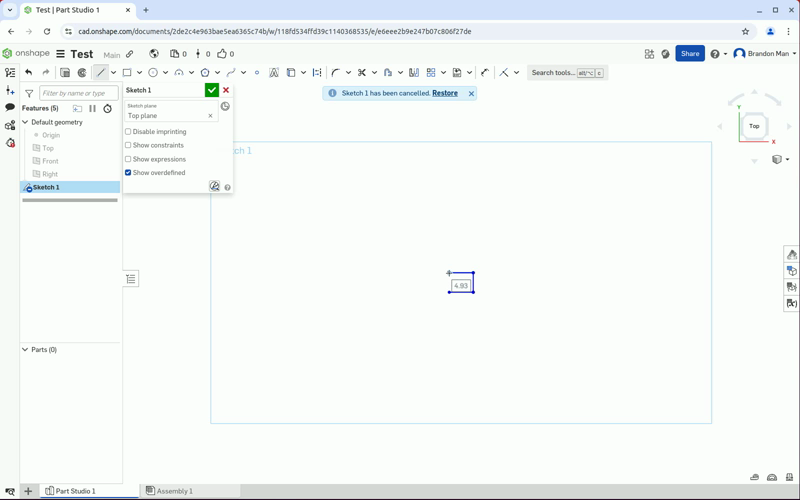
mouse_move(479, 272)
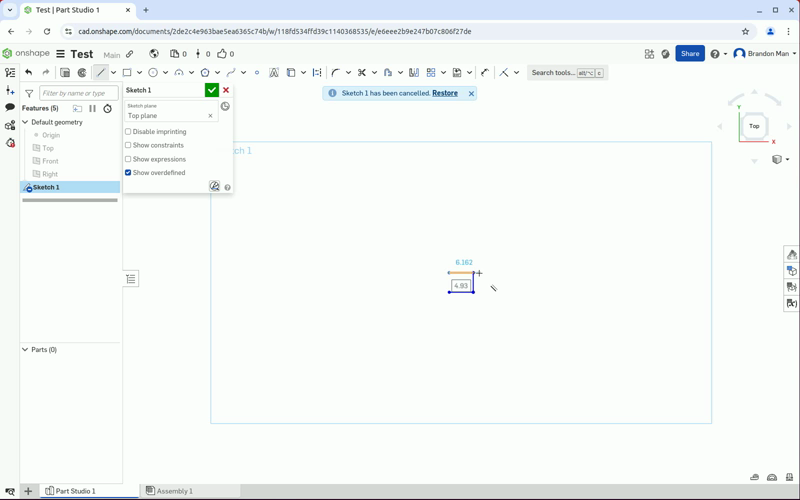
key_down(shift)
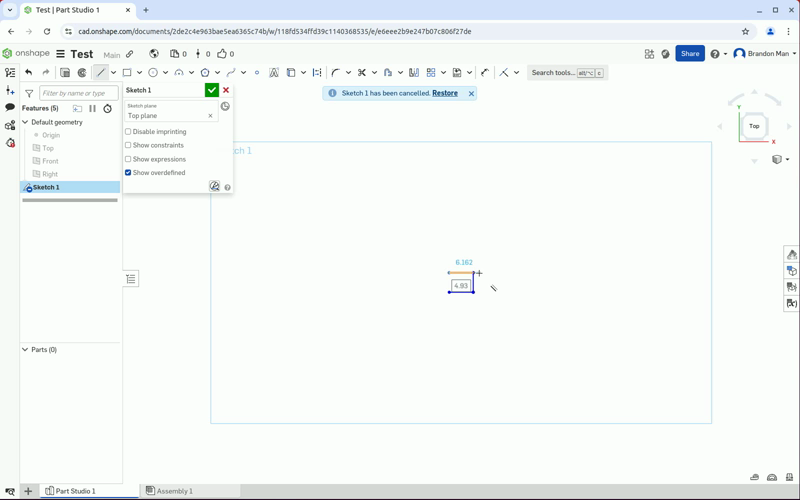
mouse_move(449, 292)
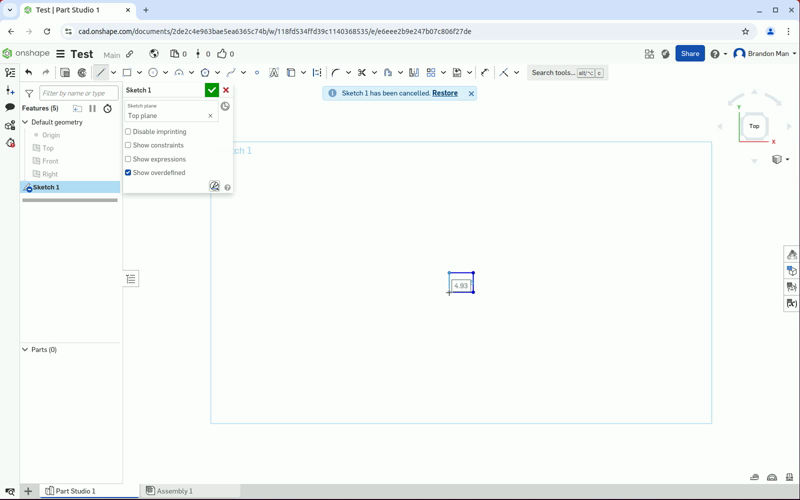
key_up(shift)
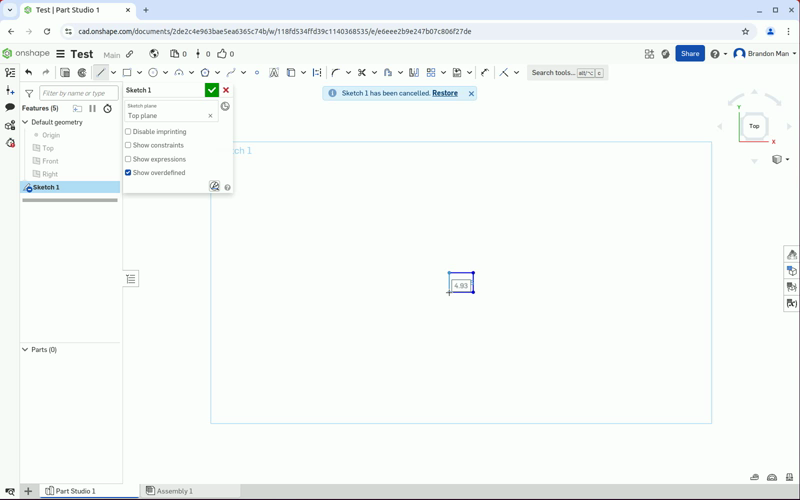
click(449, 292)
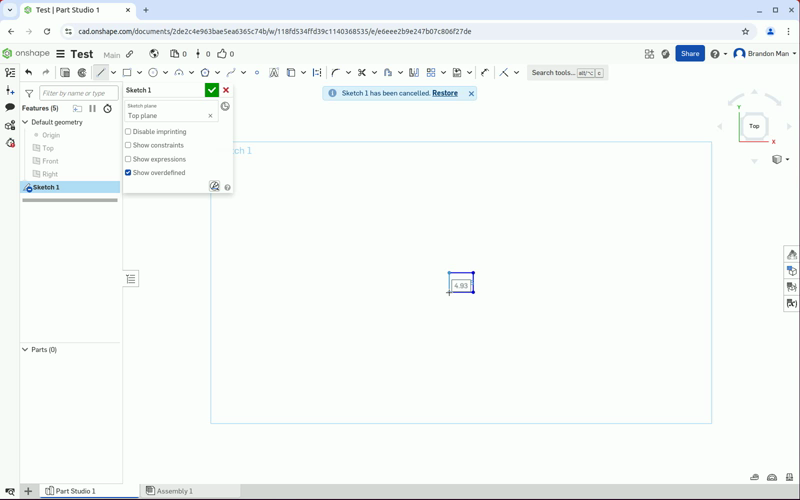
key(esc)
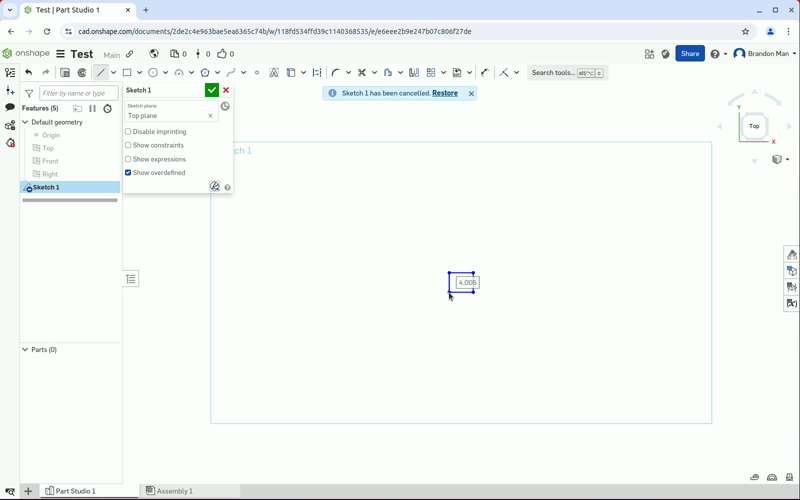
mouse_move(470, 286)
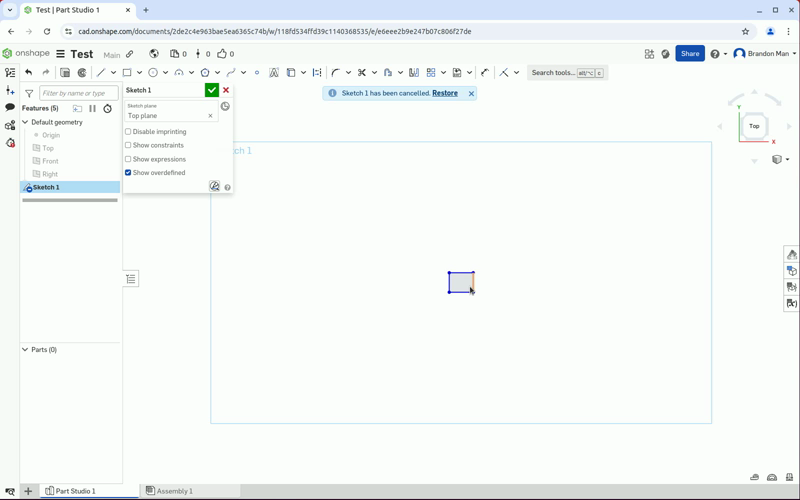
scroll(6)
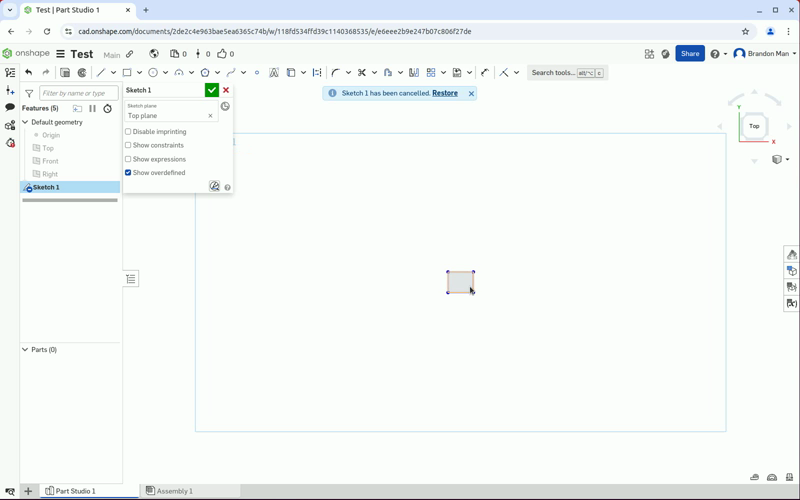
scroll(6)
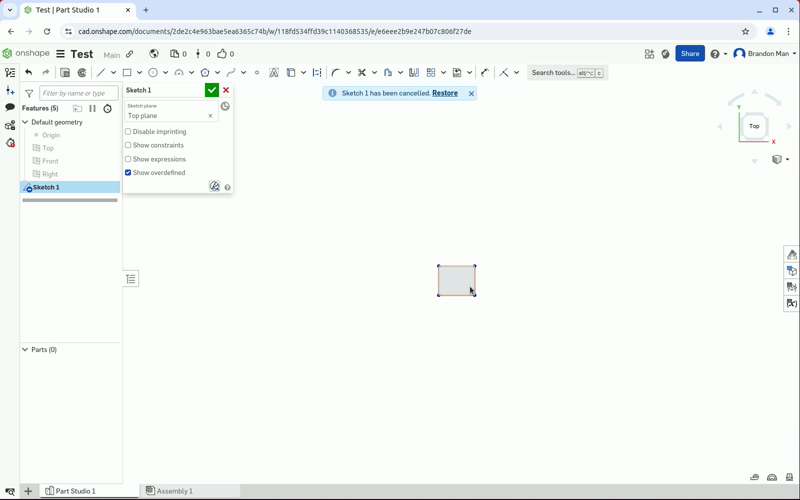
scroll(6)
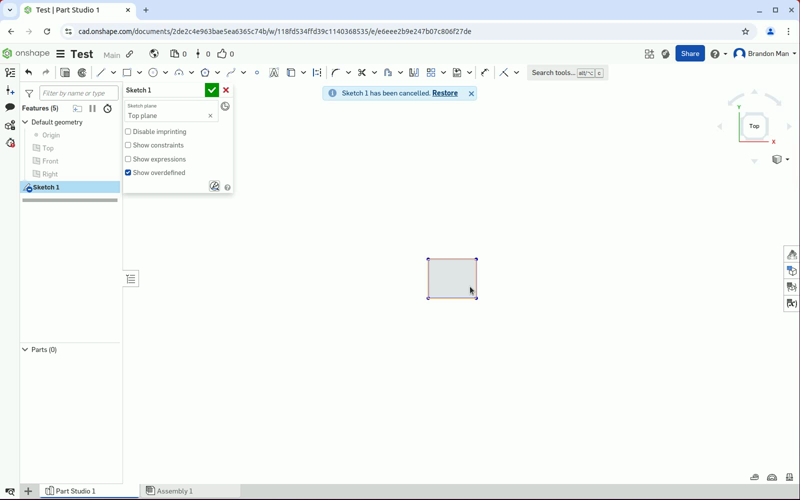
scroll(6)
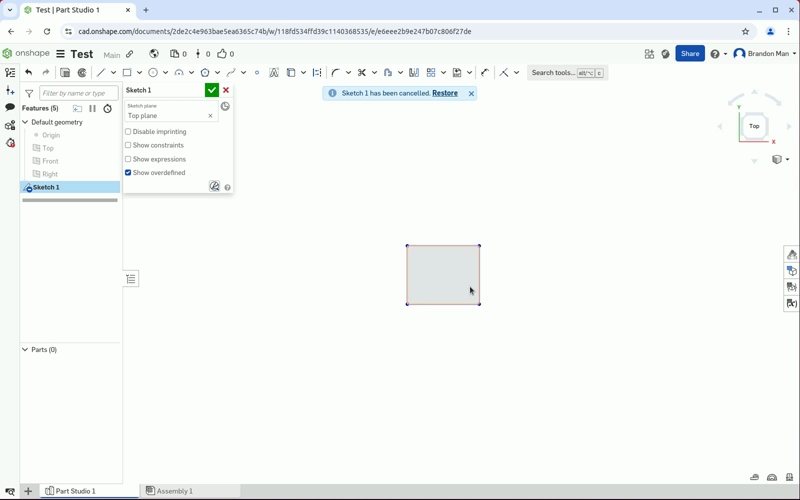
scroll(6)
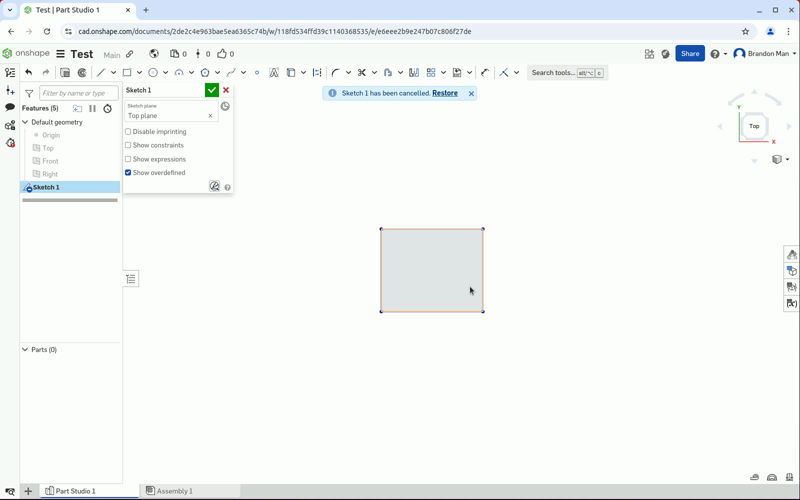
scroll(6)
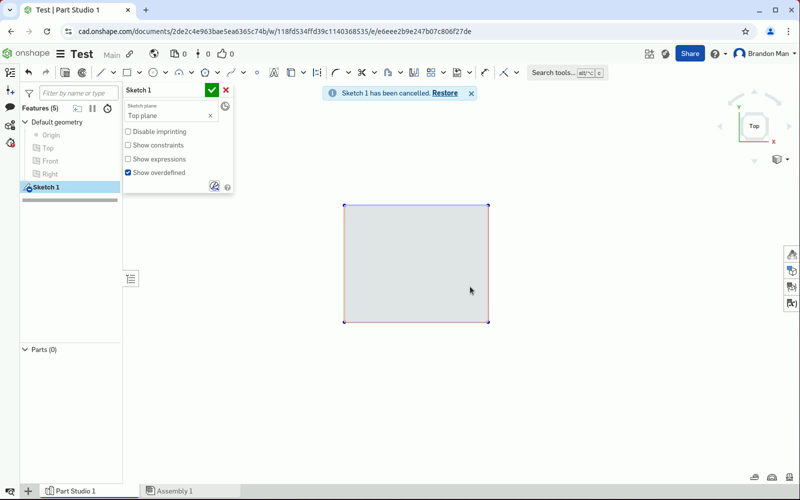
scroll(6)
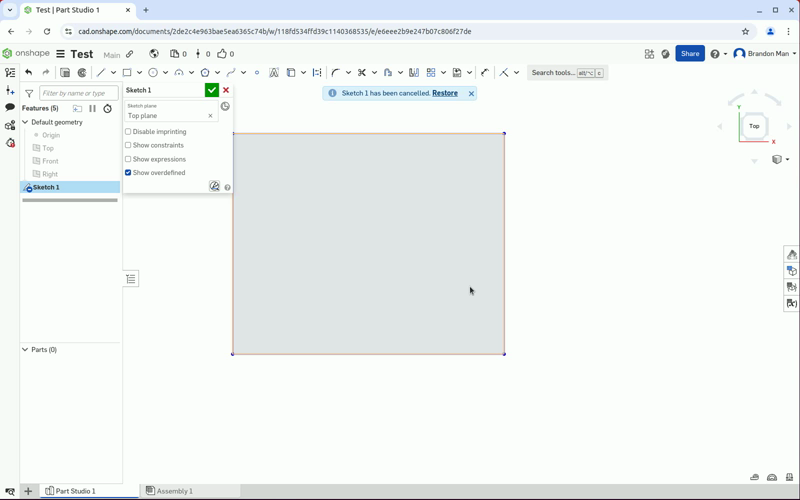
click(470, 286)
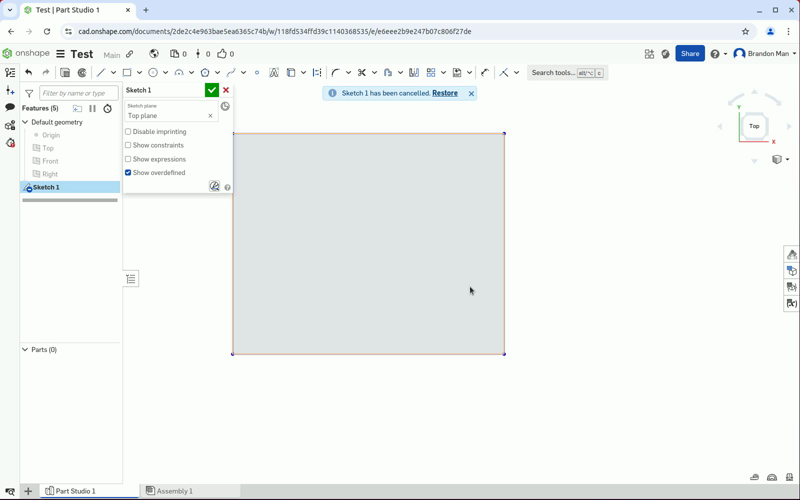
scroll(-6)
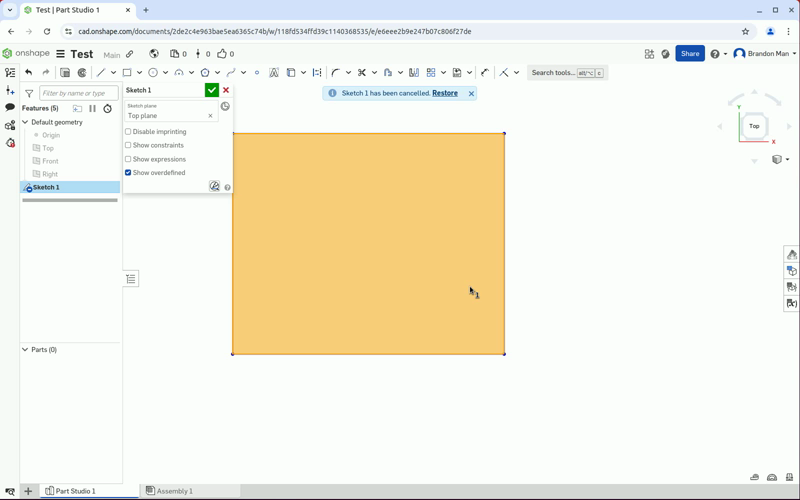
scroll(-6)
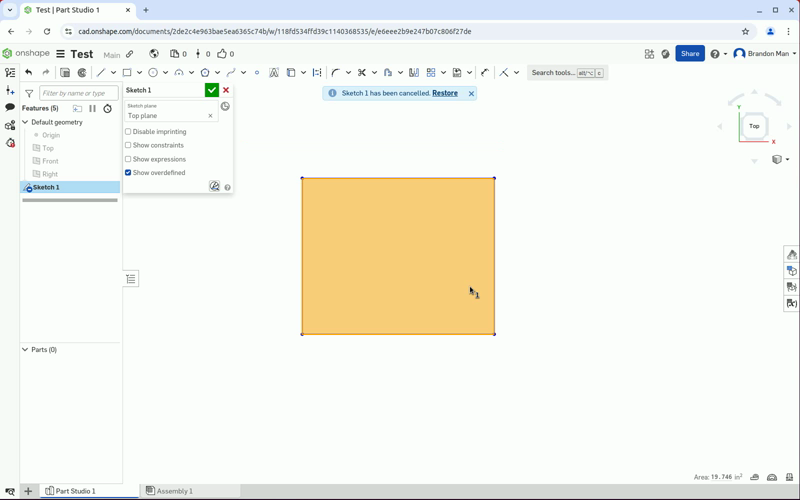
scroll(-6)
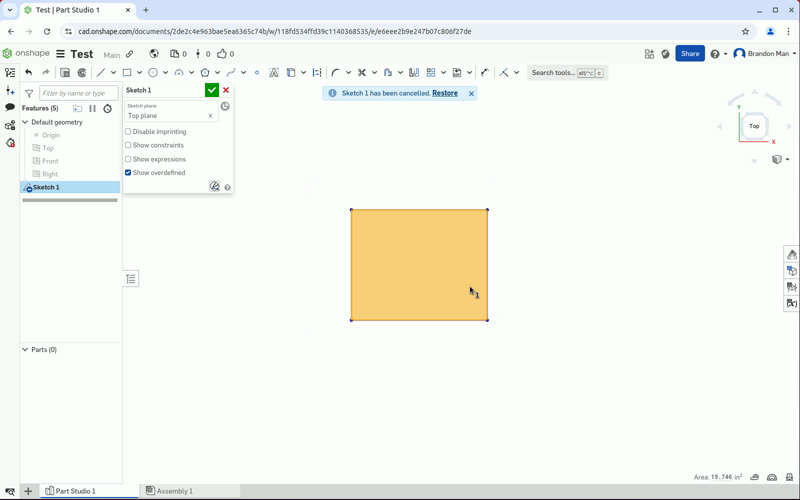
scroll(-6)
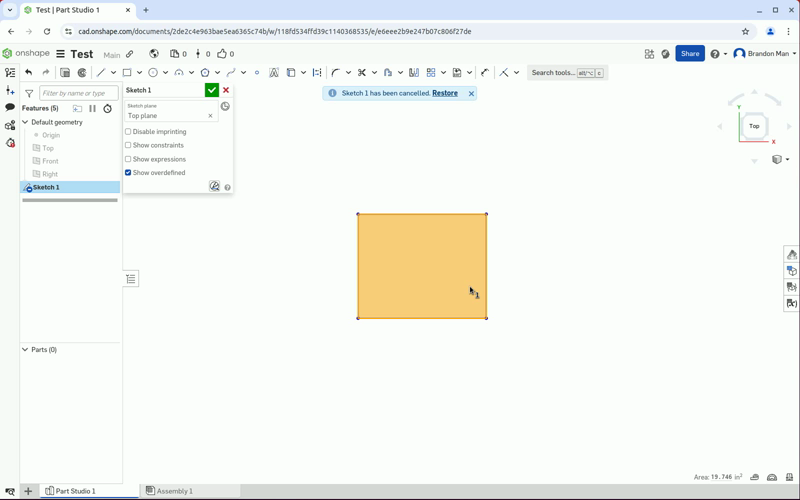
scroll(-6)
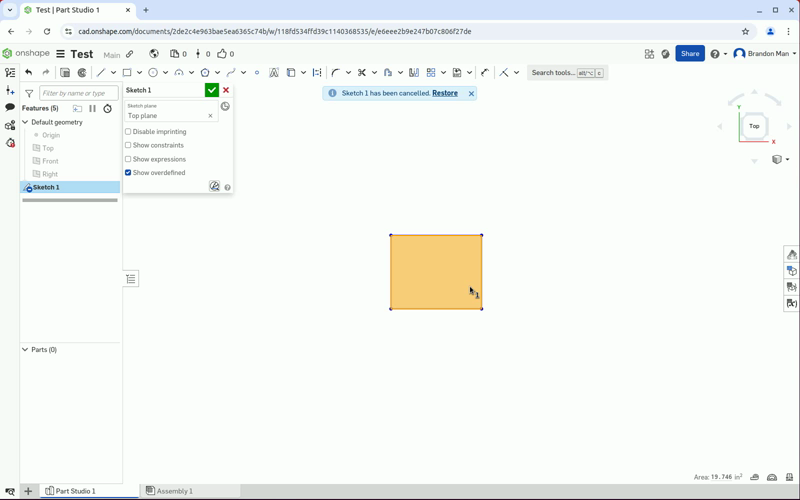
scroll(-6)
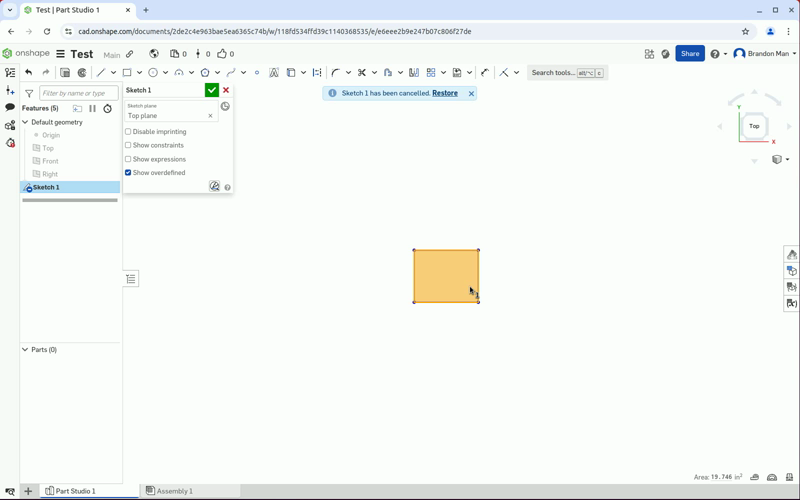
scroll(-6)
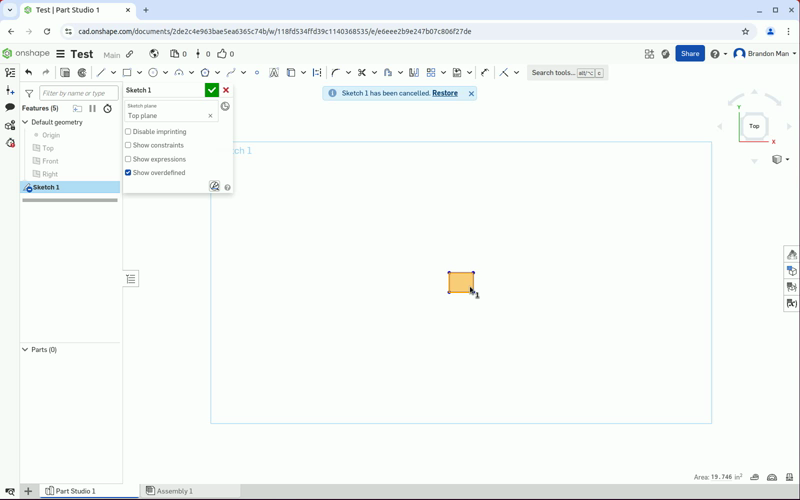
mouse_move(73, 352)
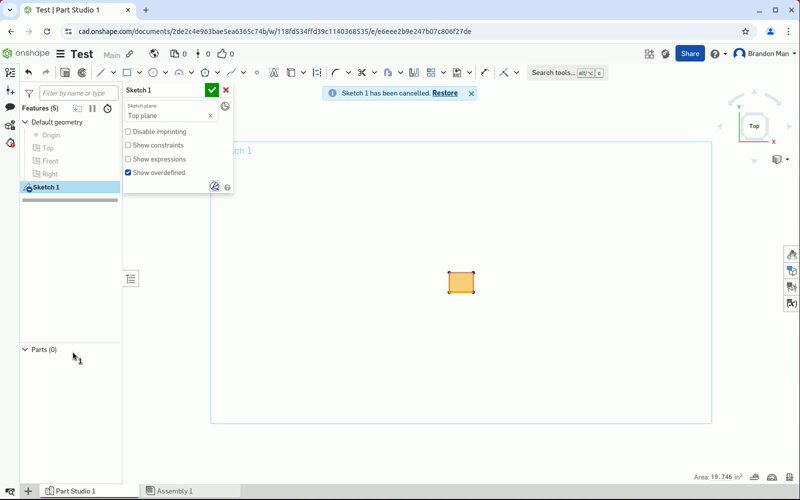
key(shift+y)
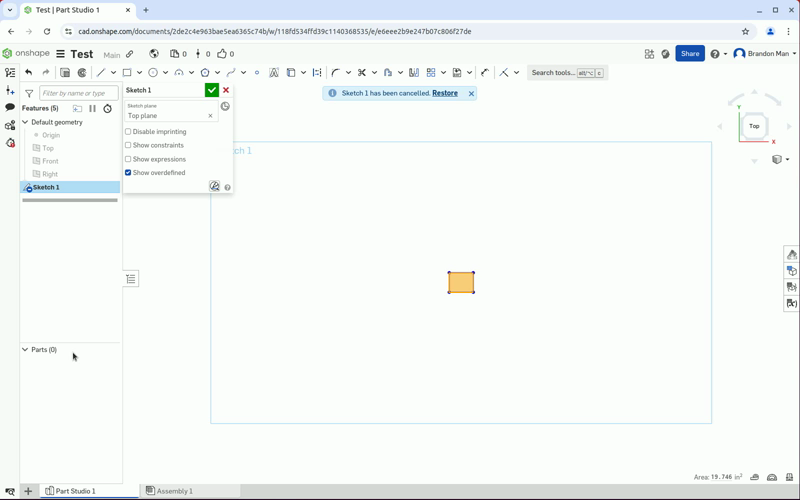
key(shift+e)
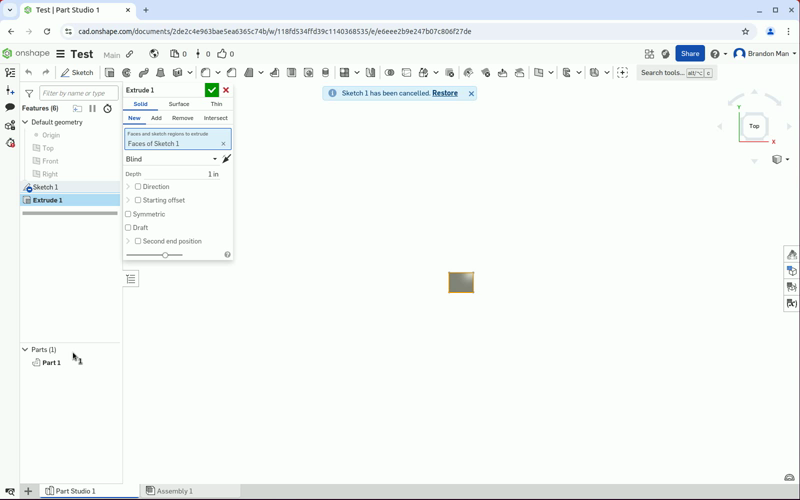
mouse_move(143, 106)
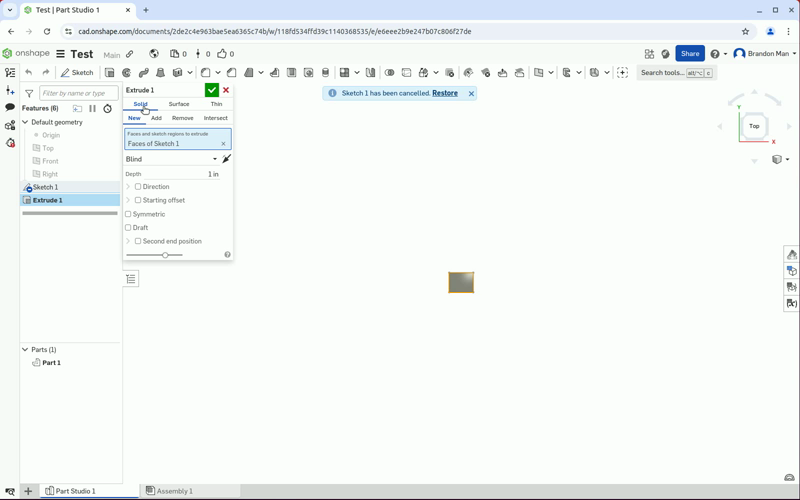
click(143, 106)
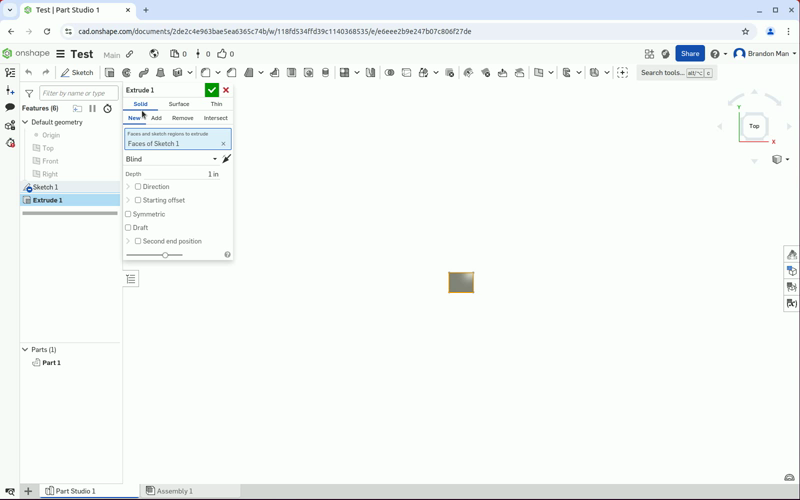
mouse_move(137, 120)
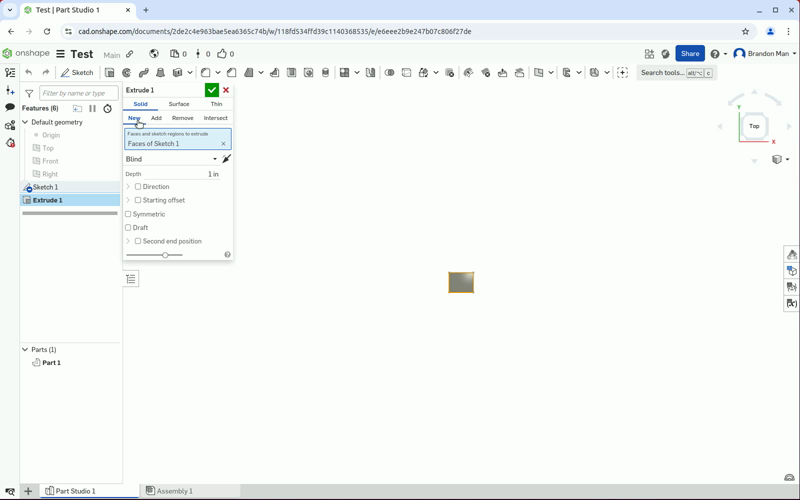
click(137, 120)
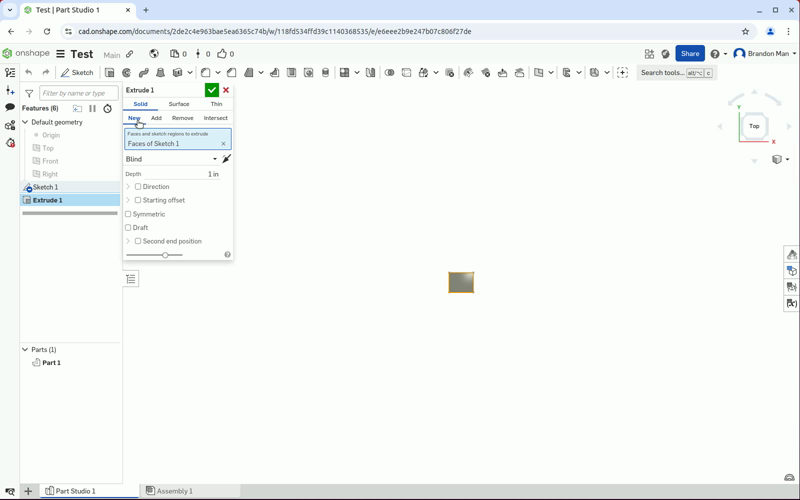
key(tab, 4)
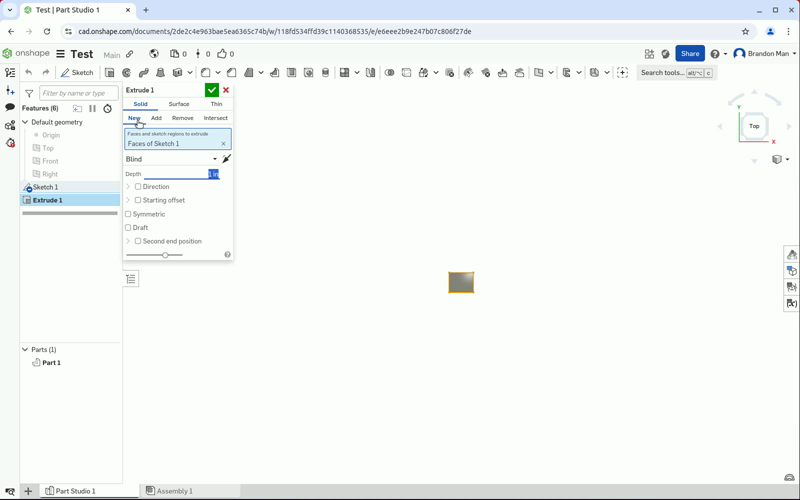
text(23.108)
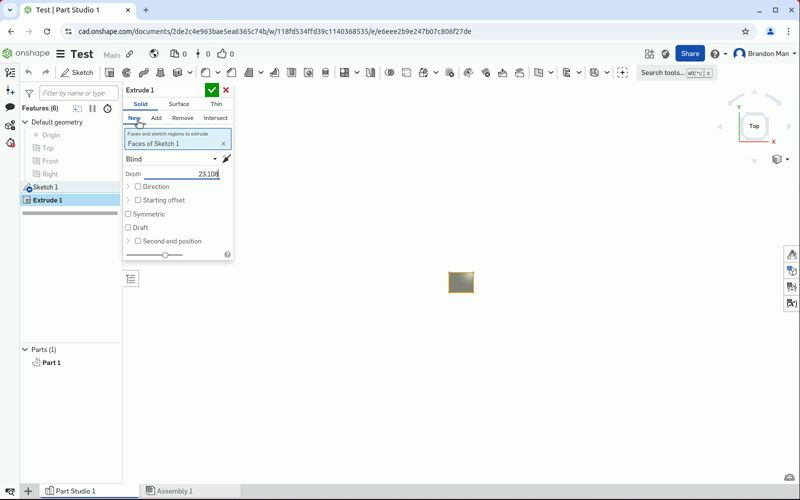
key(enter)
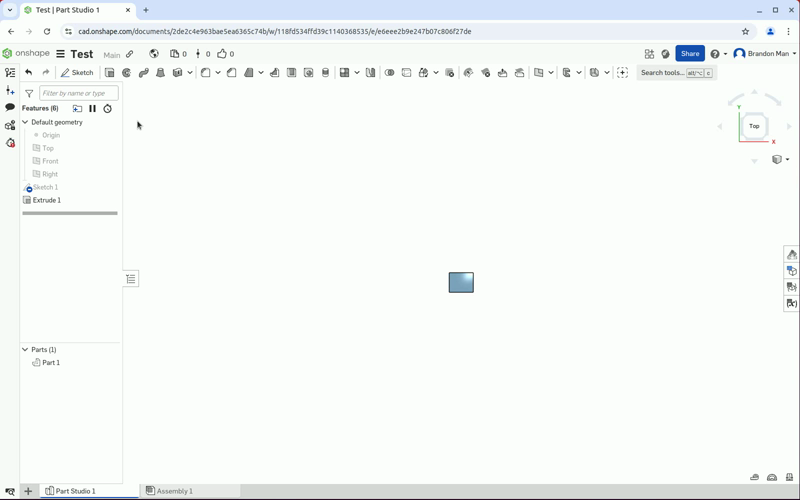
key(shift+h)
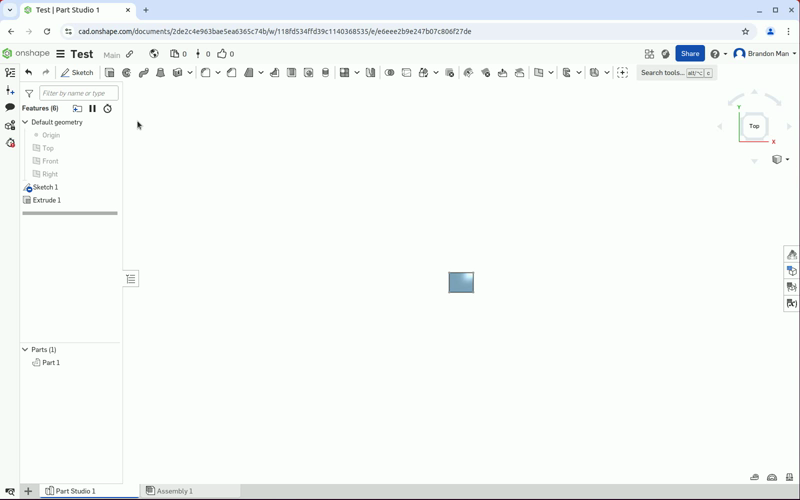
key(shift+h)
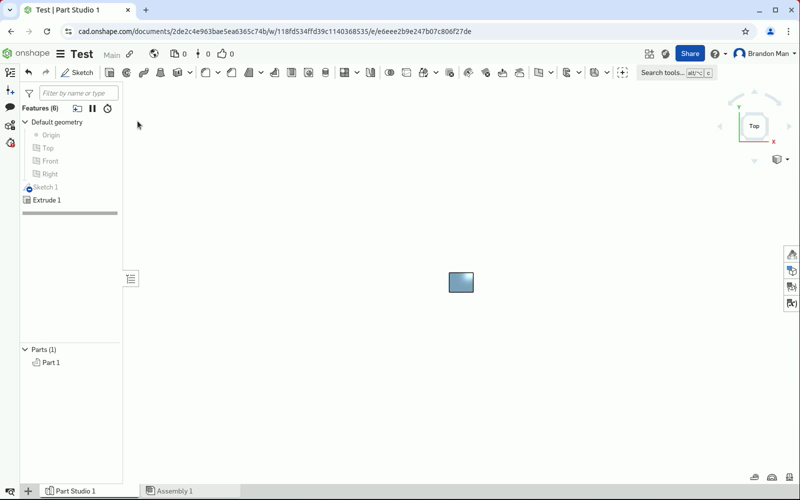
mouse_move(73, 189)
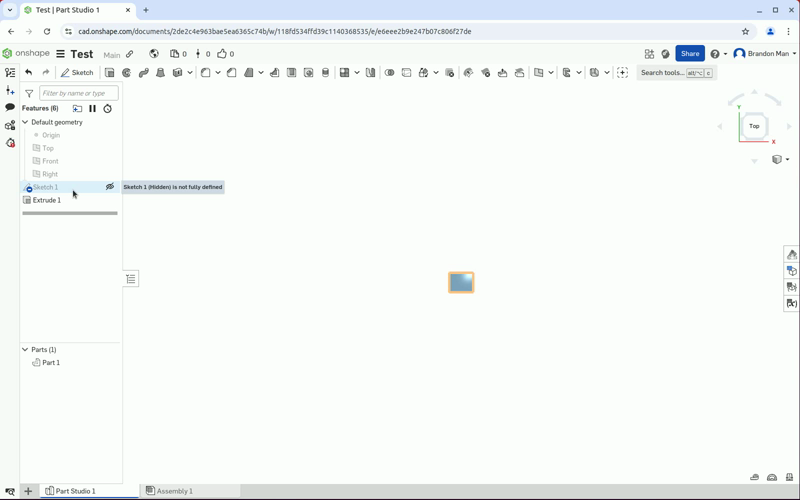
click(73, 189)
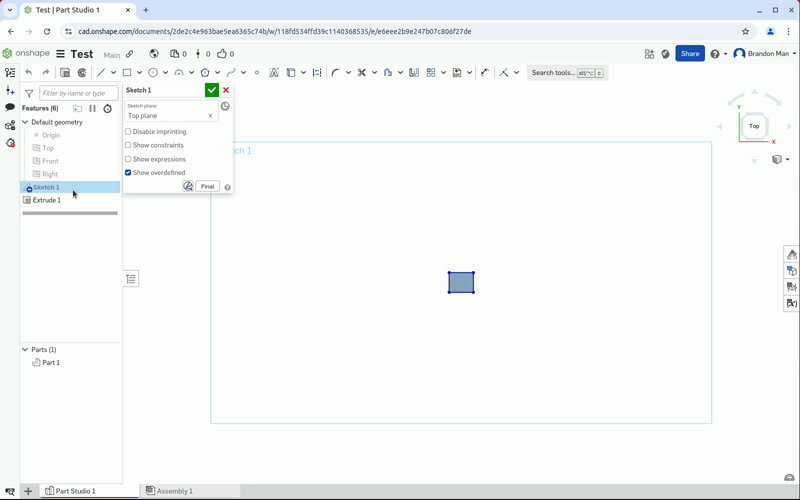
mouse_move(229, 92)
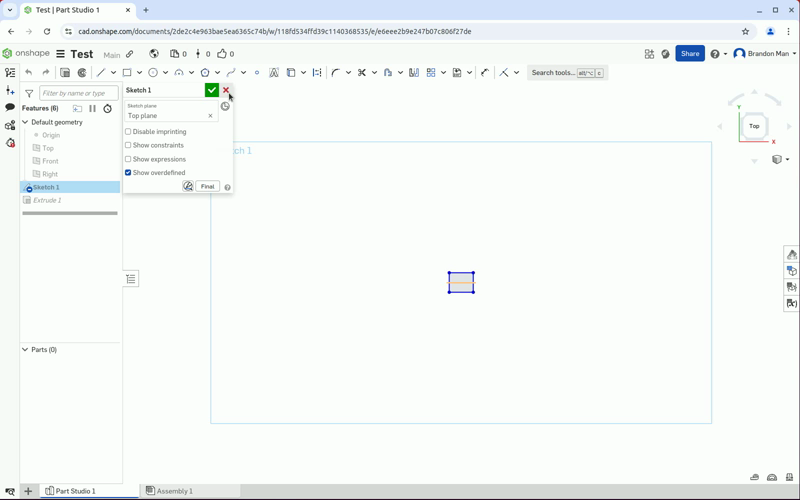
click(229, 92)
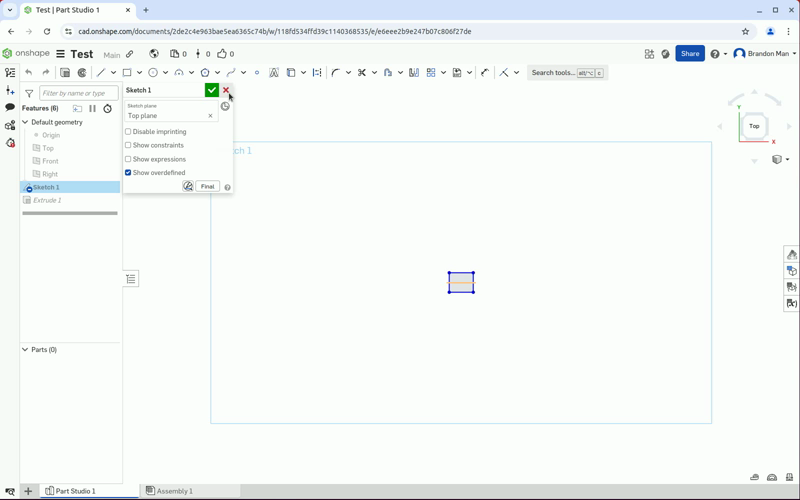
key(shift+s)
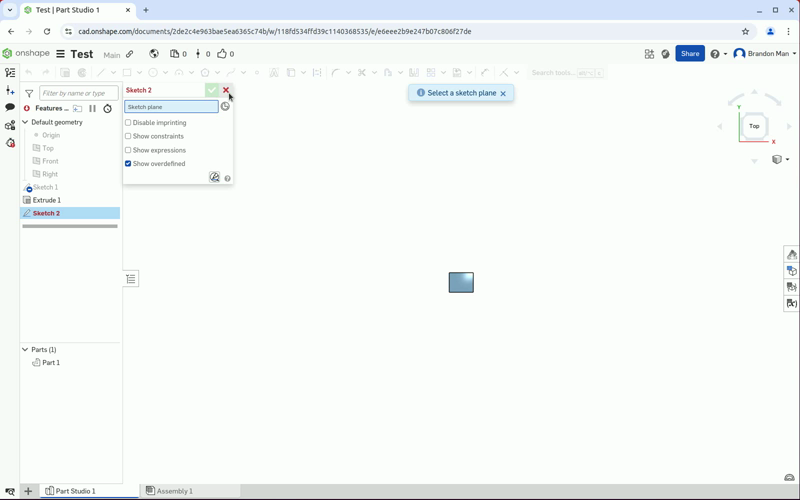
mouse_move(73, 150)
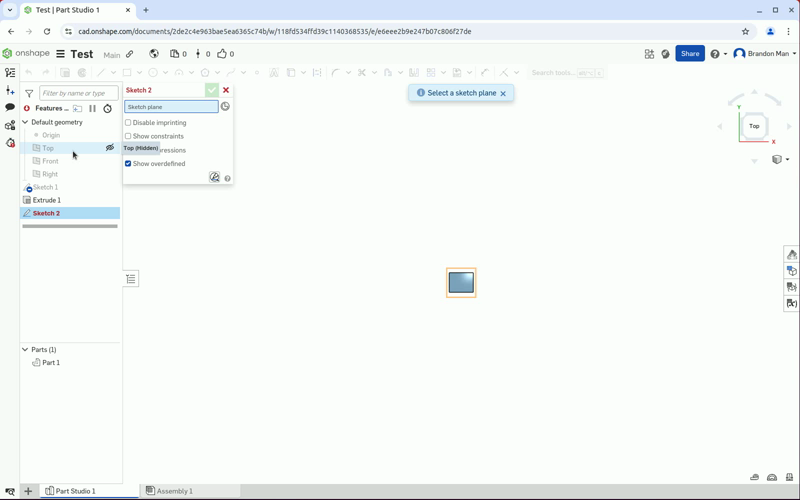
click(73, 150)
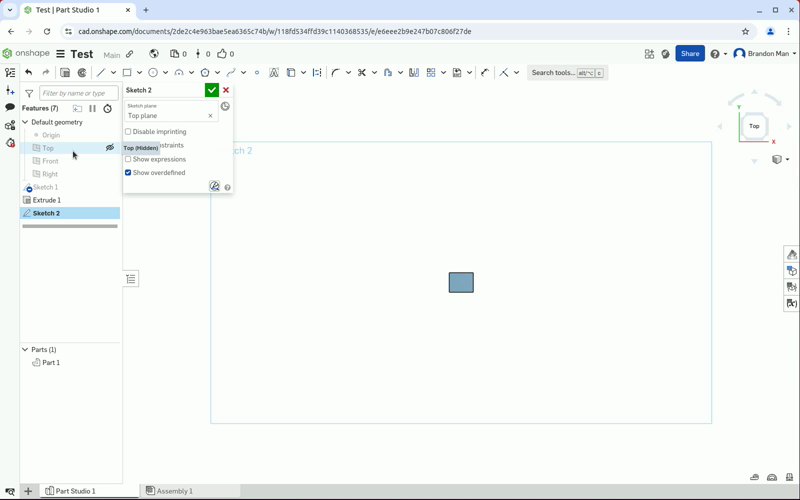
mouse_move(73, 352)
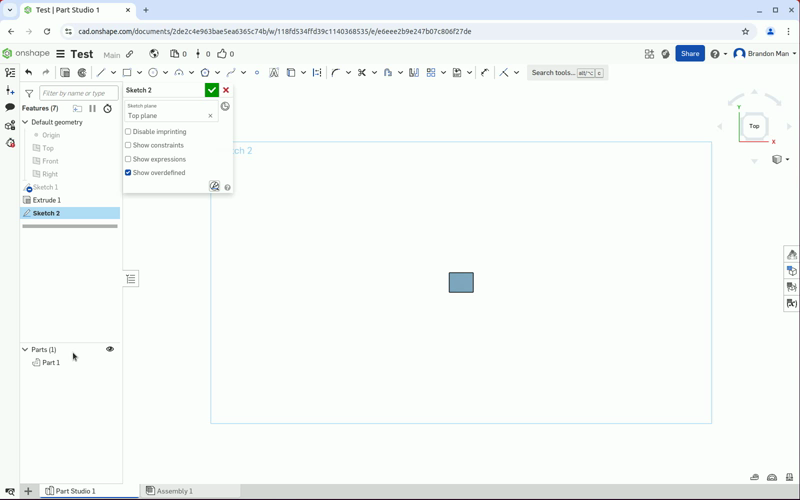
key(y)
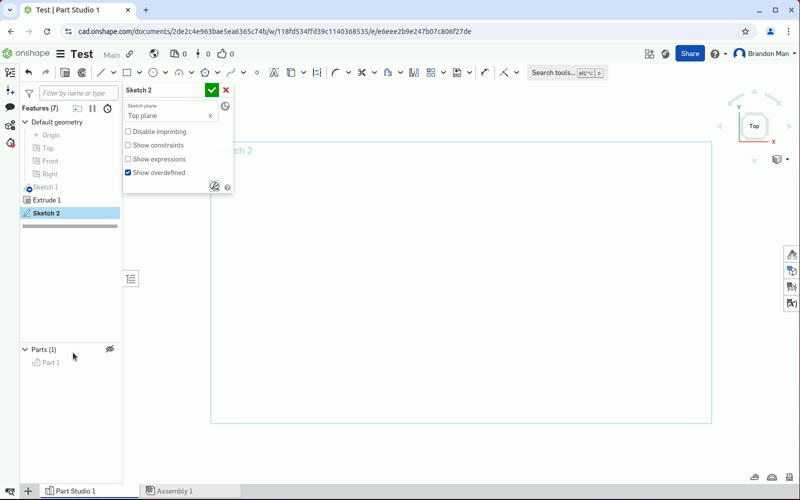
key(l)
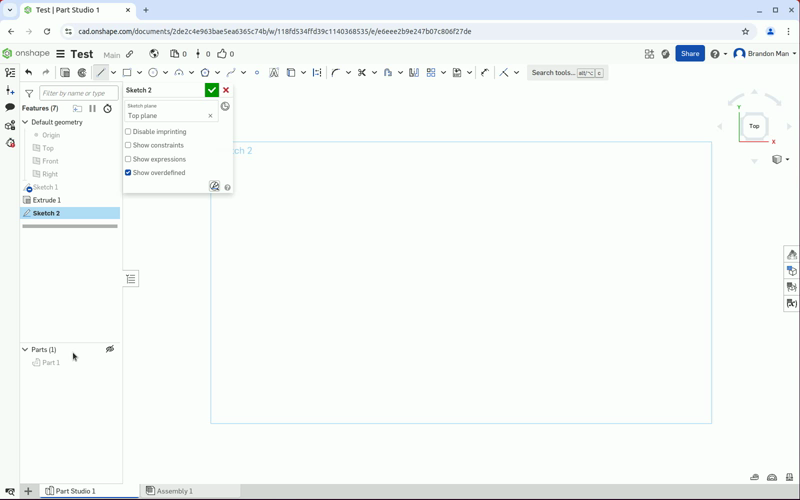
key_down(shift)
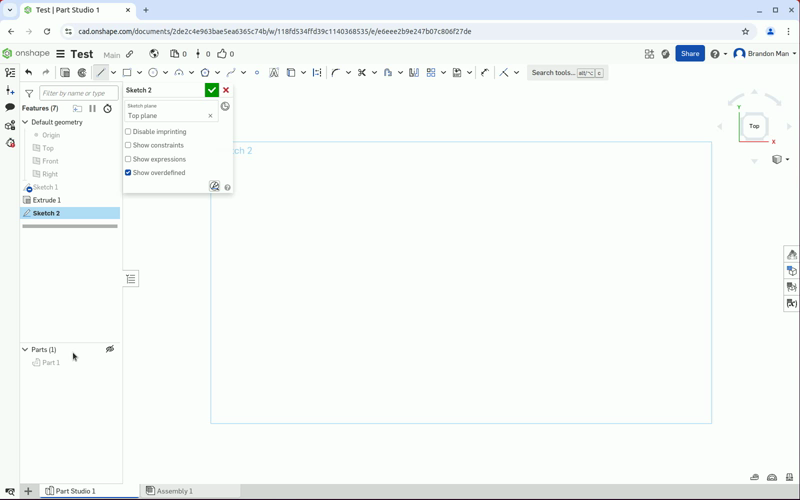
mouse_move(449, 292)
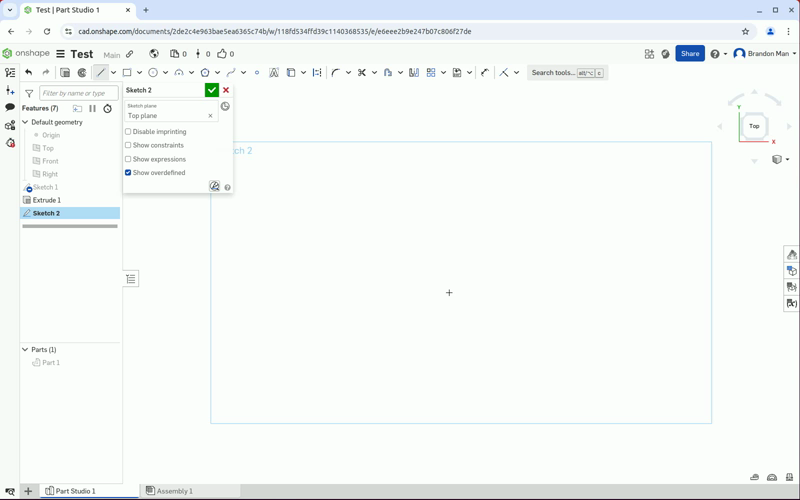
click(449, 292)
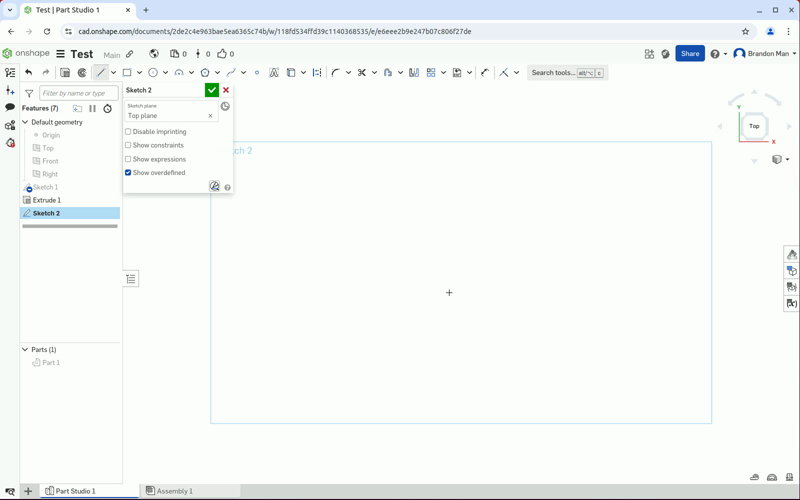
key_up(shift)
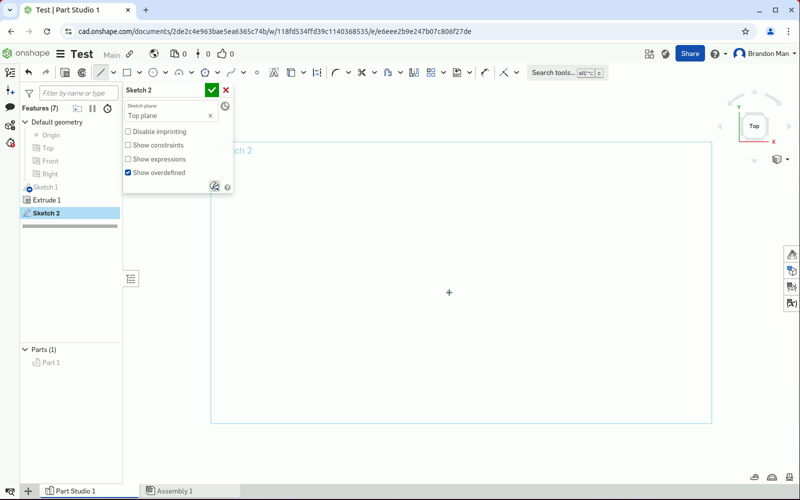
key_down(shift)
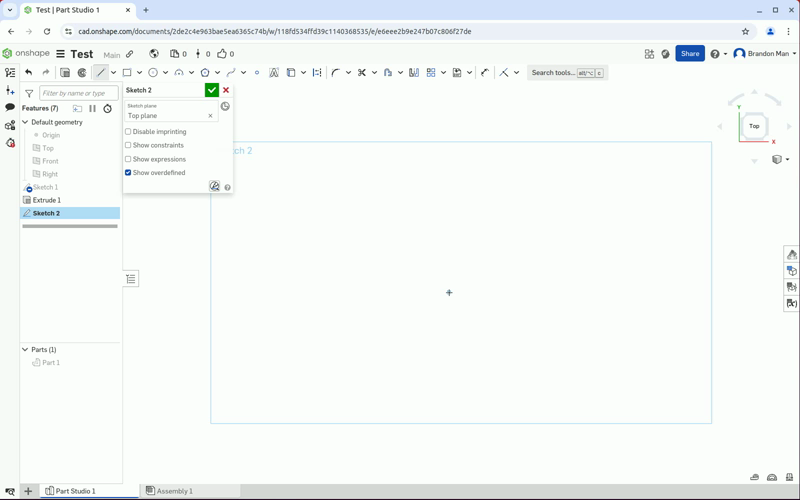
mouse_move(479, 292)
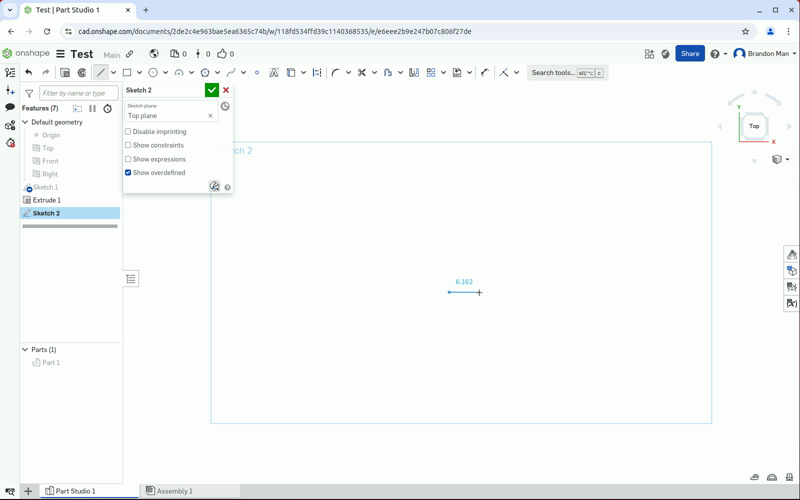
mouse_move(473, 292)
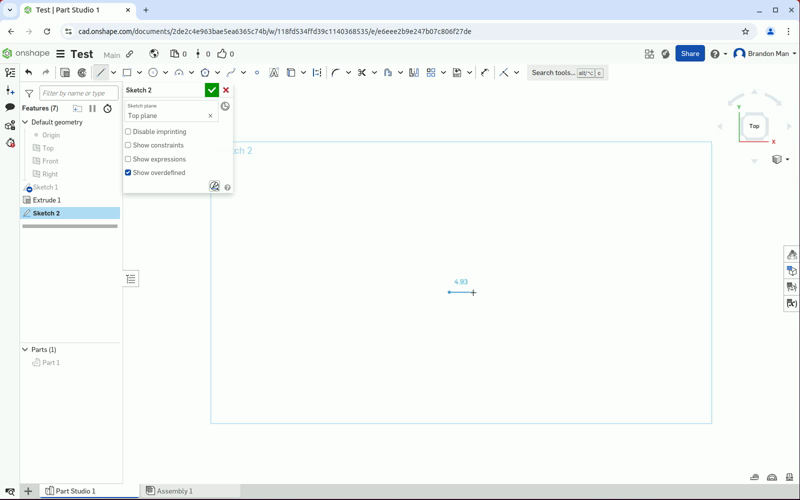
click(473, 292)
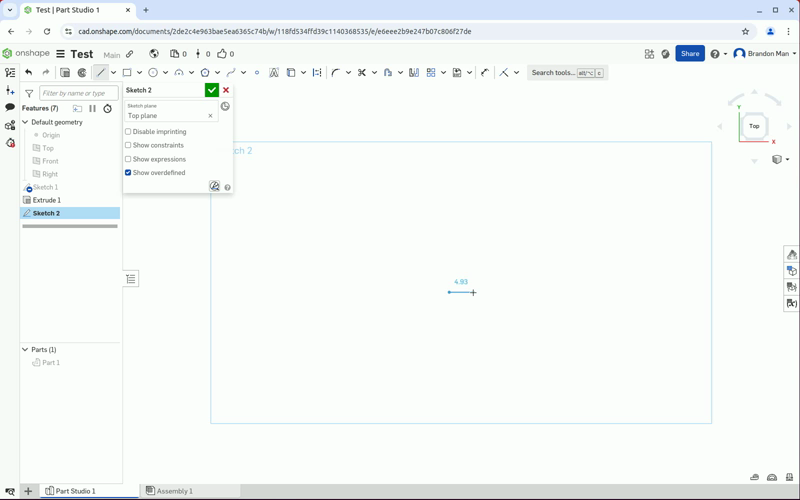
key_up(shift)
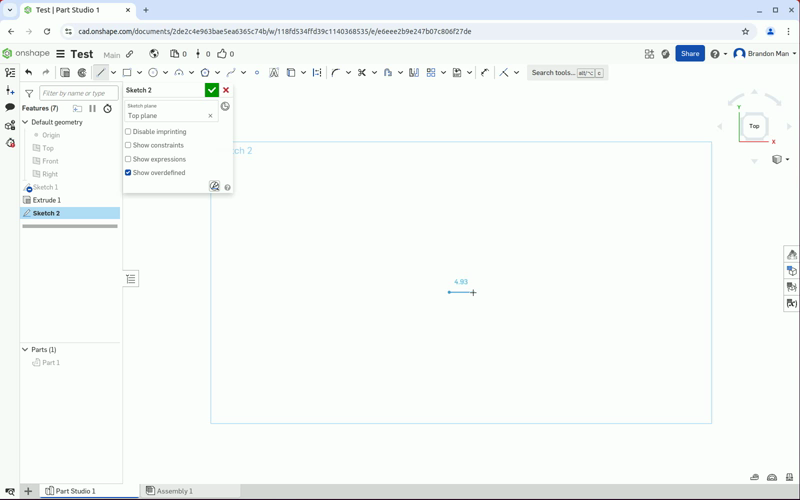
key_down(shift)
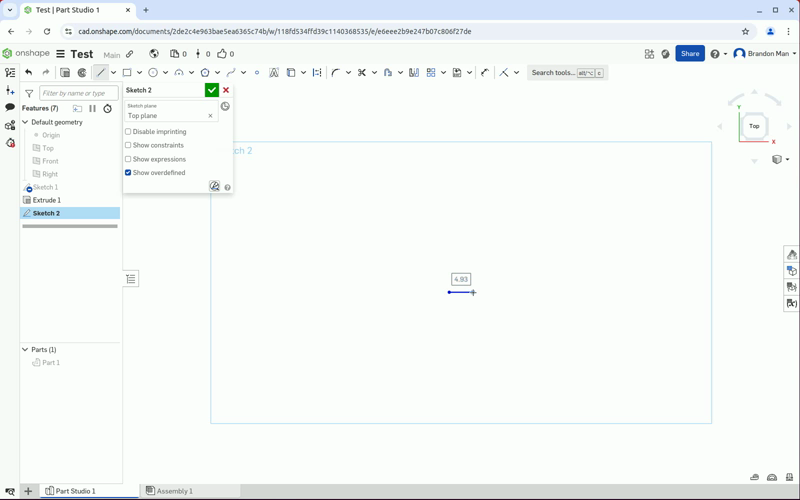
mouse_move(503, 292)
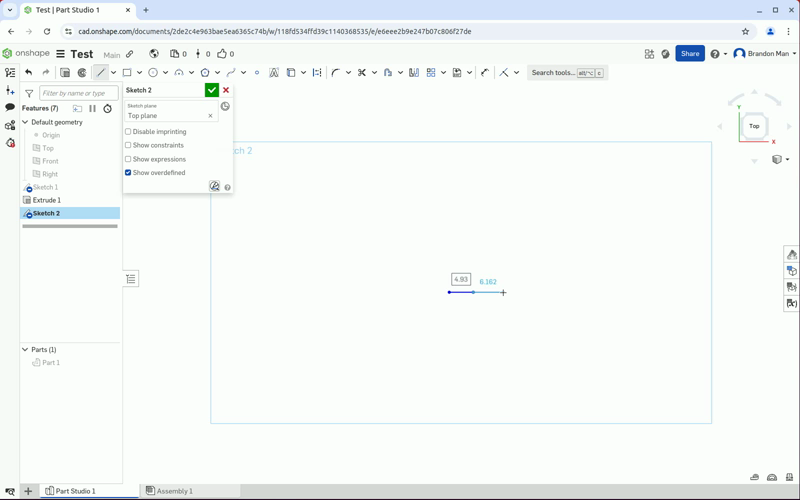
mouse_move(473, 272)
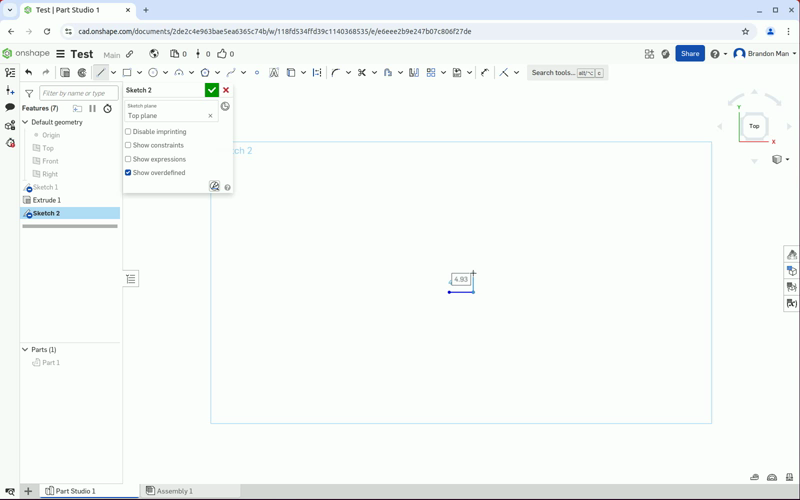
click(473, 272)
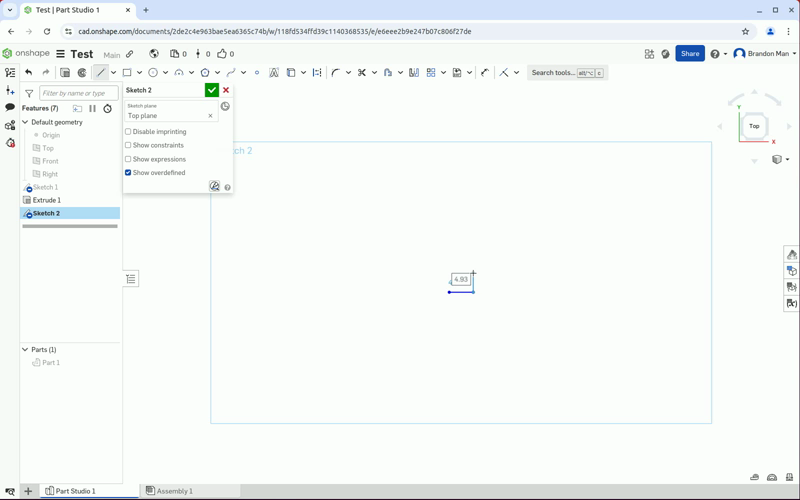
key_up(shift)
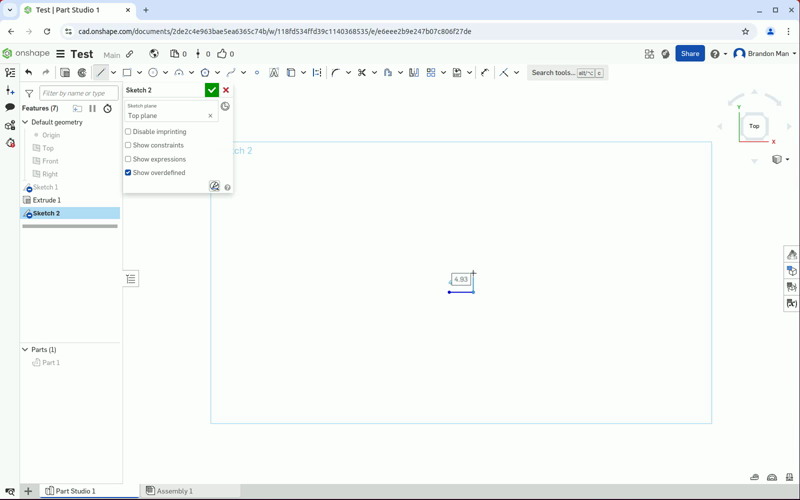
key_down(shift)
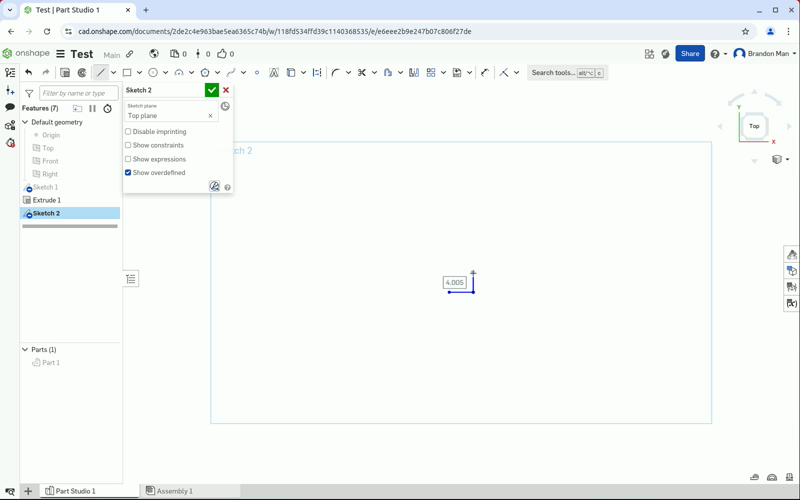
mouse_move(503, 272)
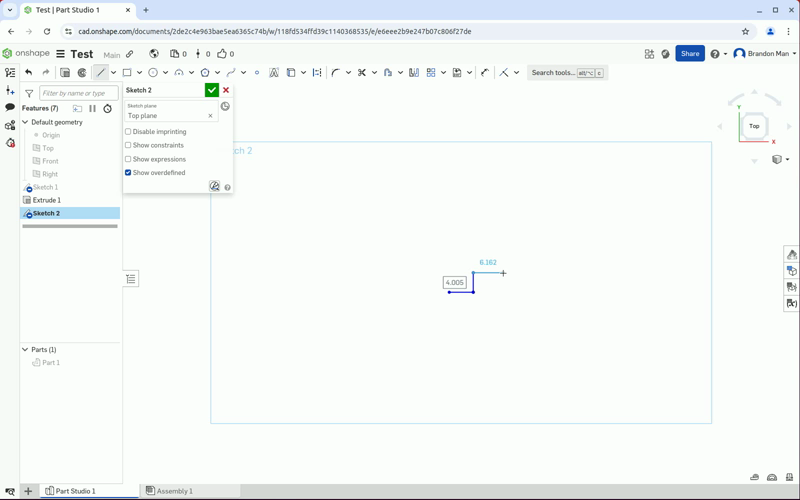
mouse_move(449, 272)
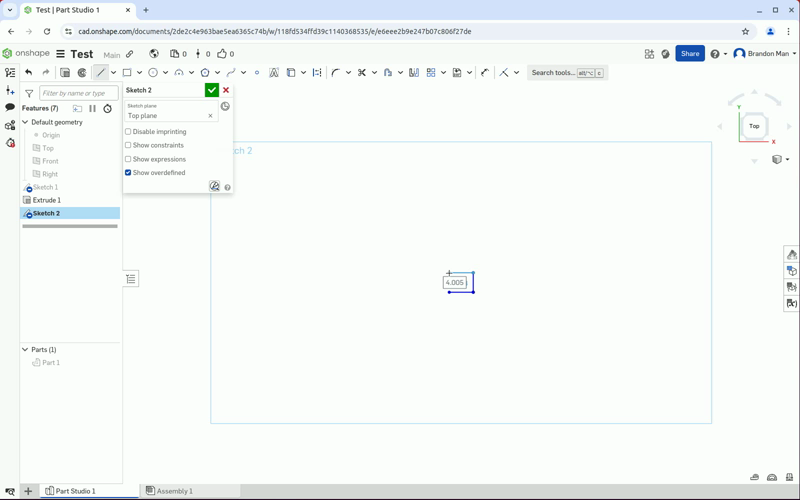
click(449, 272)
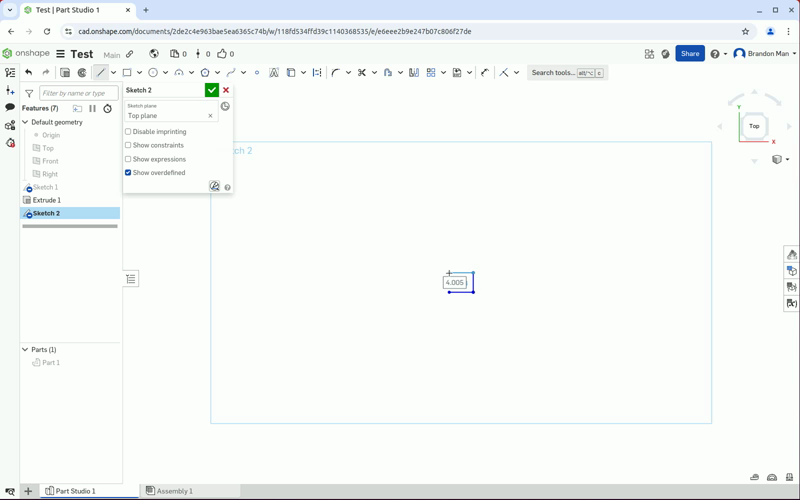
key_up(shift)
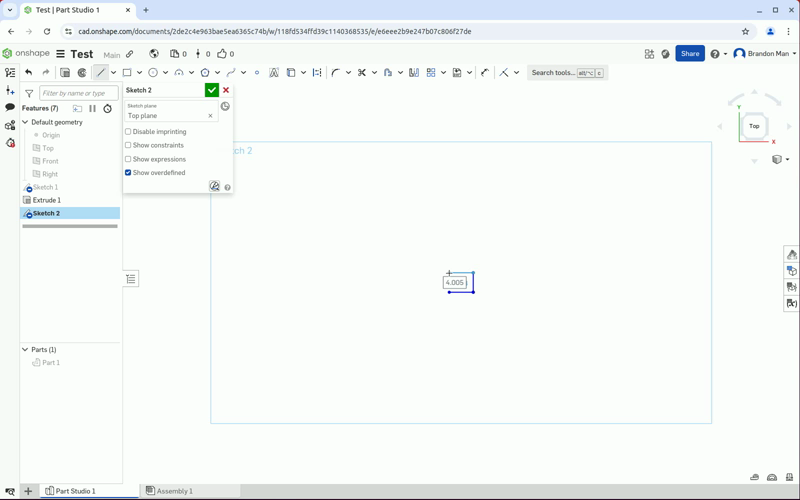
mouse_move(479, 272)
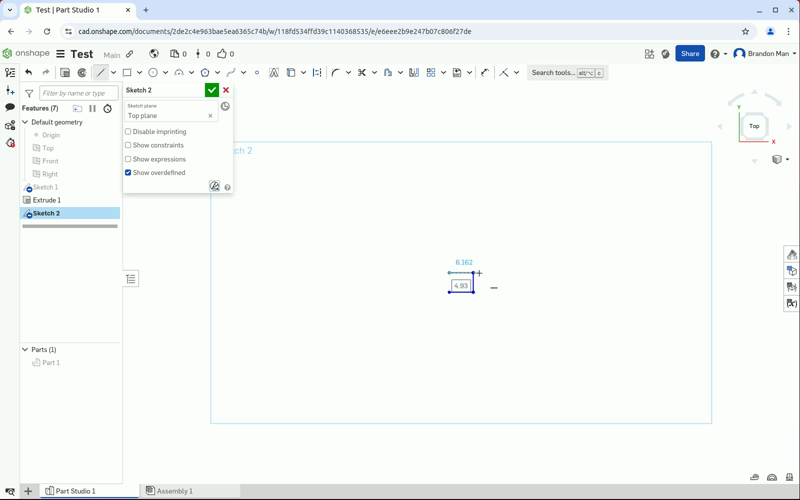
key_down(shift)
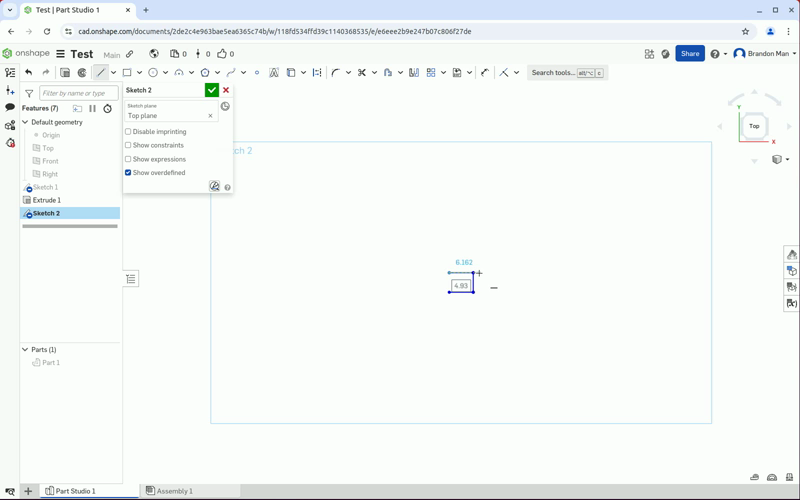
mouse_move(449, 292)
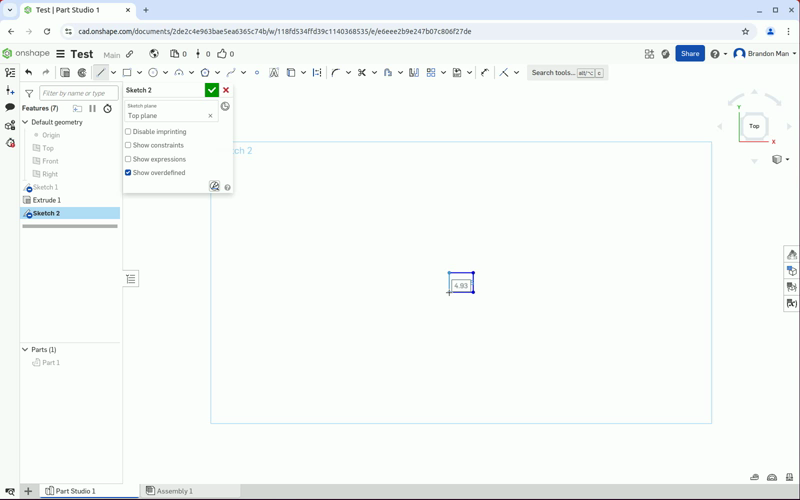
key_up(shift)
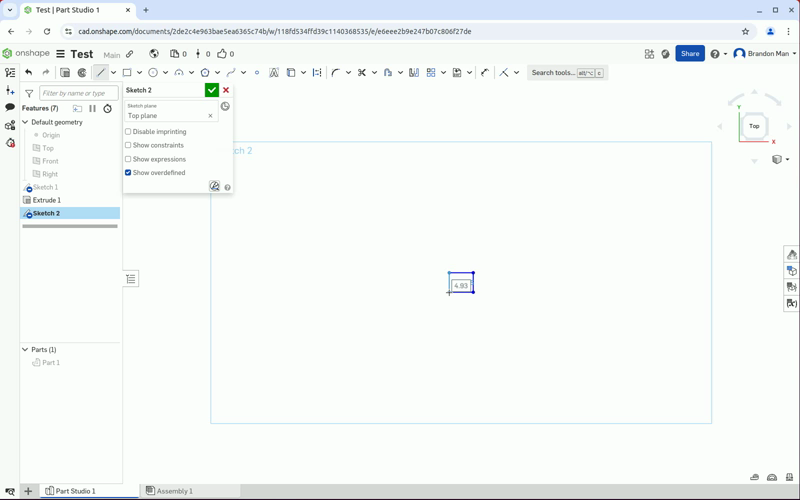
click(449, 292)
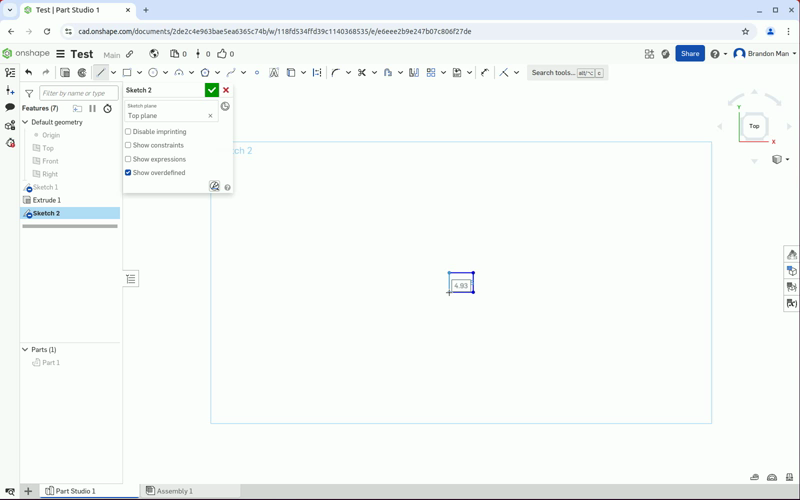
key(esc)
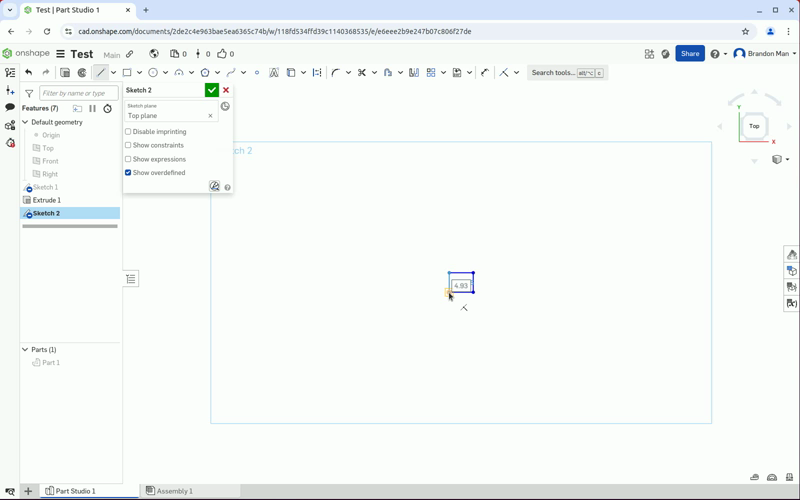
mouse_move(455, 273)
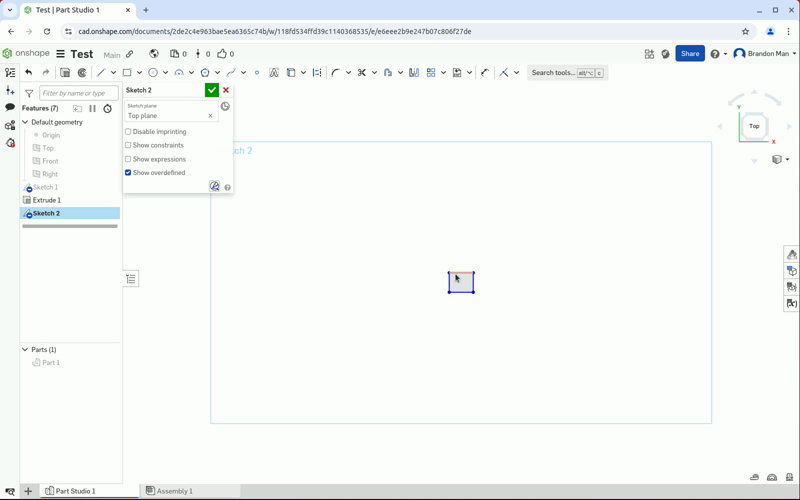
scroll(6)
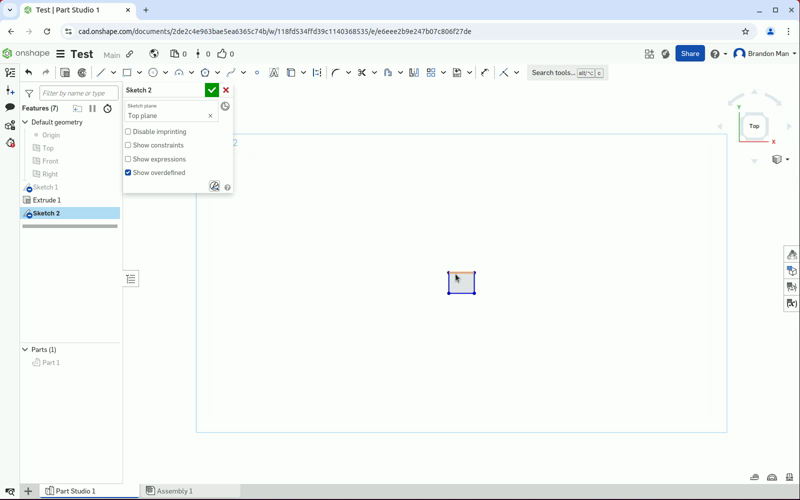
scroll(6)
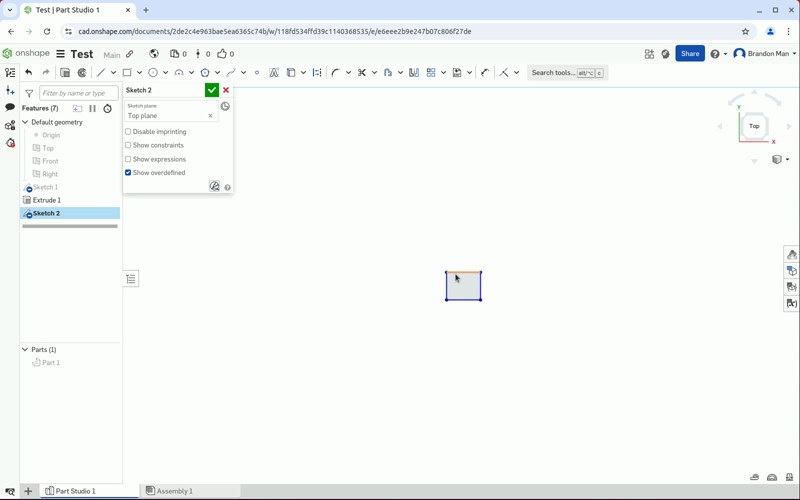
scroll(6)
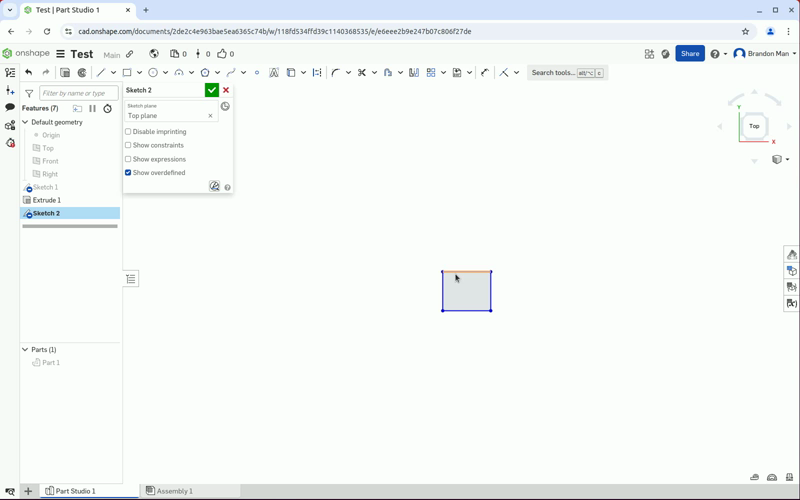
scroll(6)
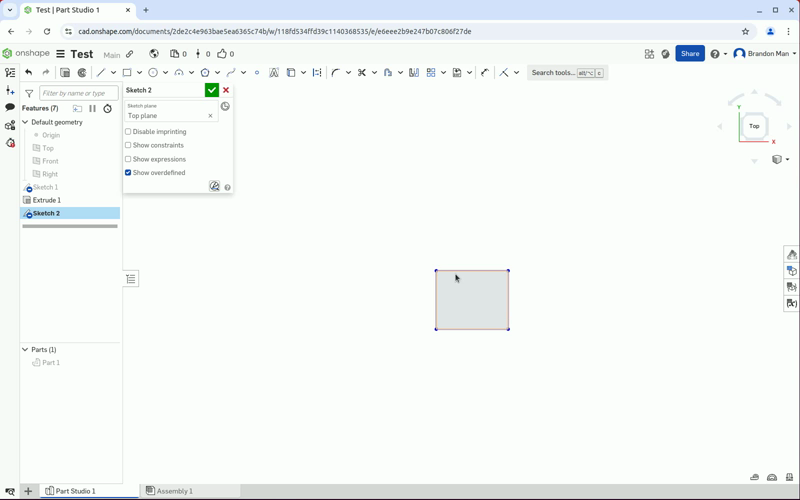
scroll(6)
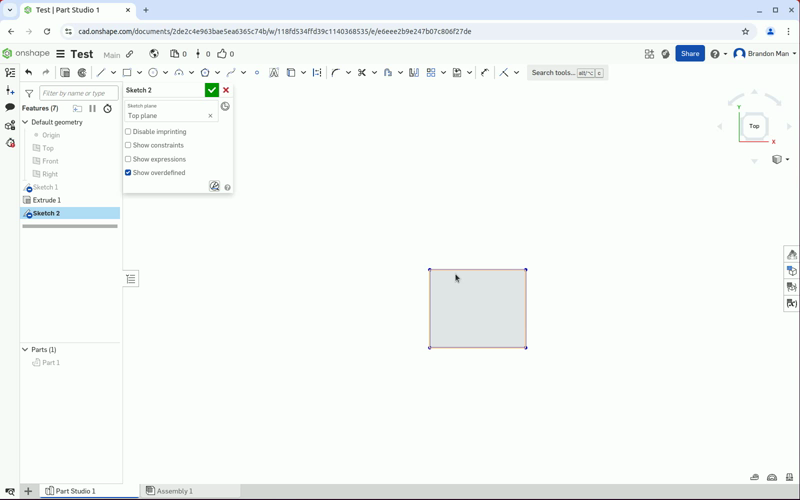
scroll(6)
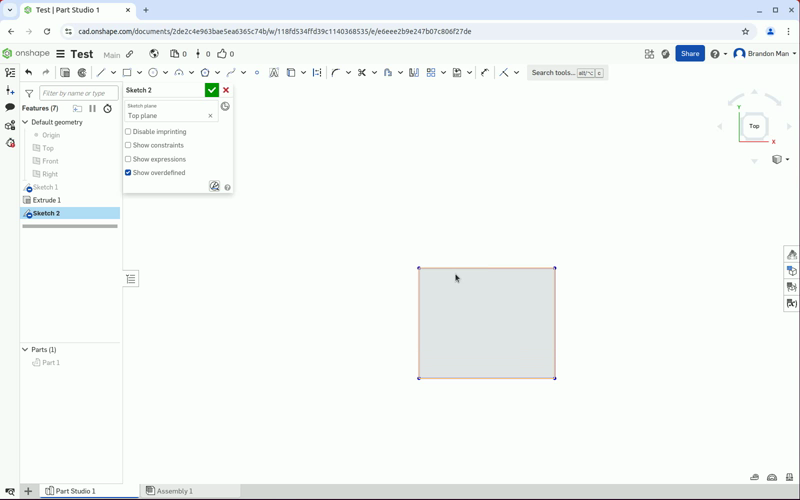
scroll(6)
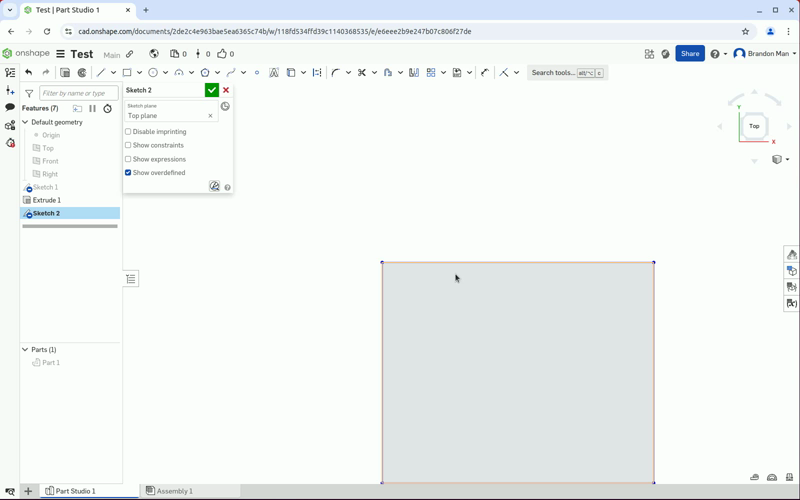
click(455, 273)
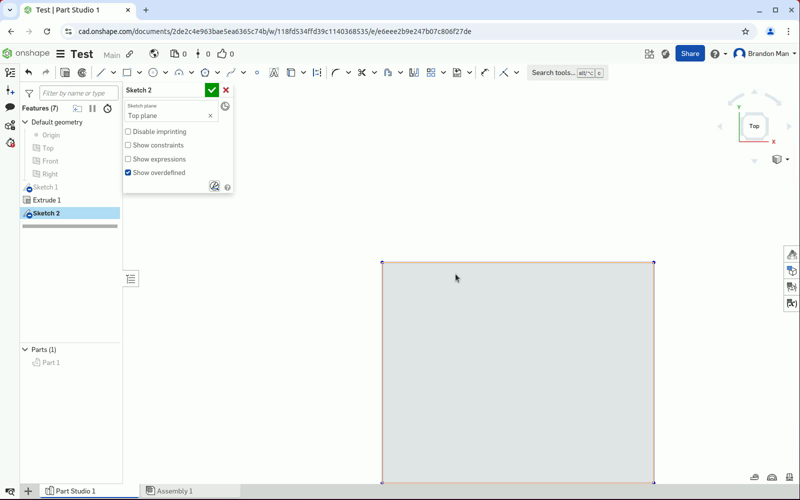
scroll(-6)
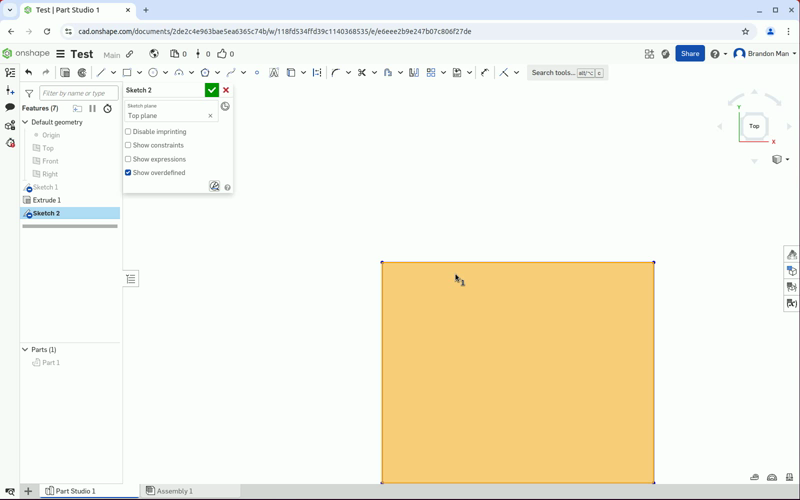
scroll(-6)
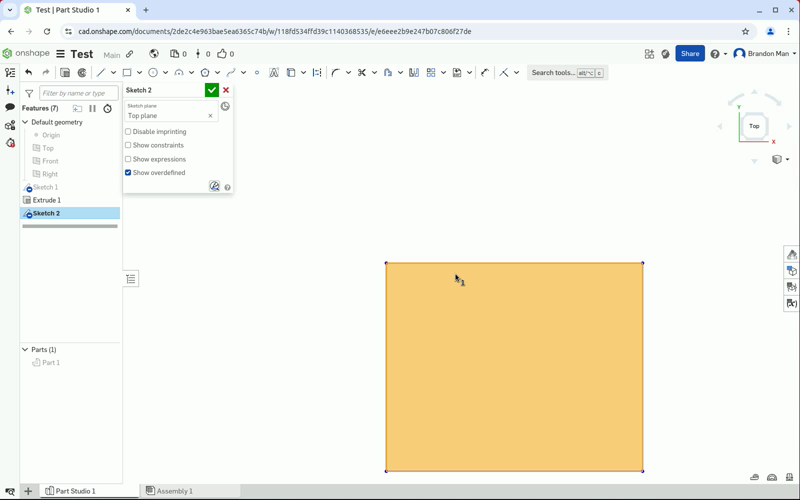
scroll(-6)
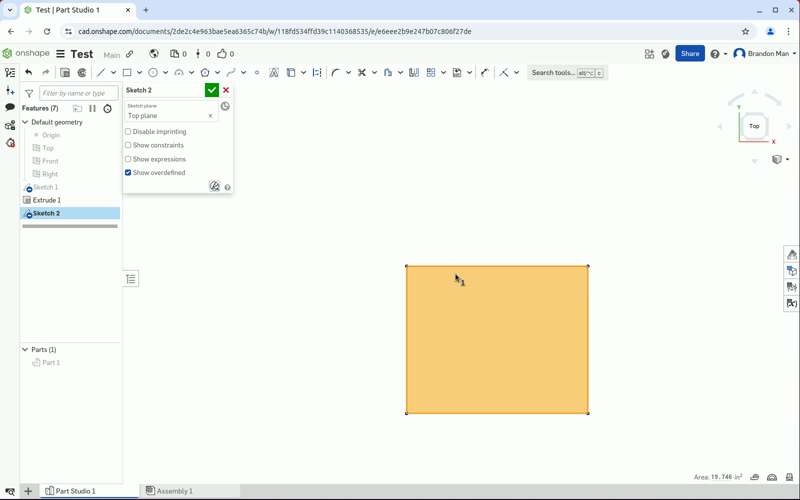
scroll(-6)
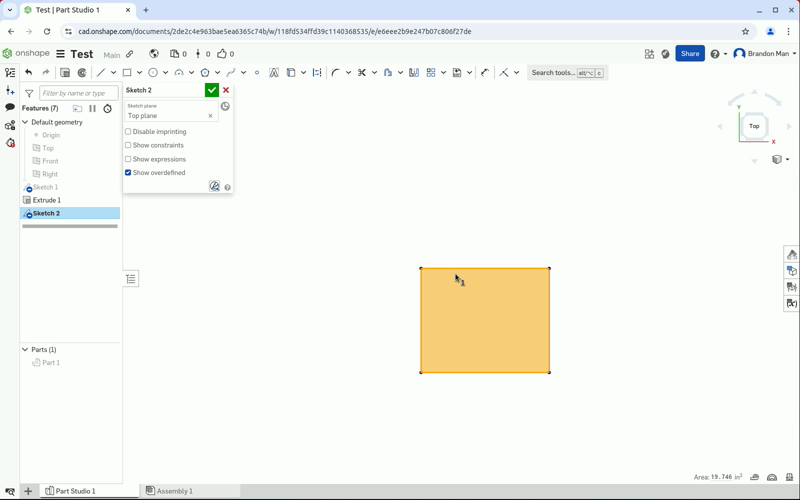
scroll(-6)
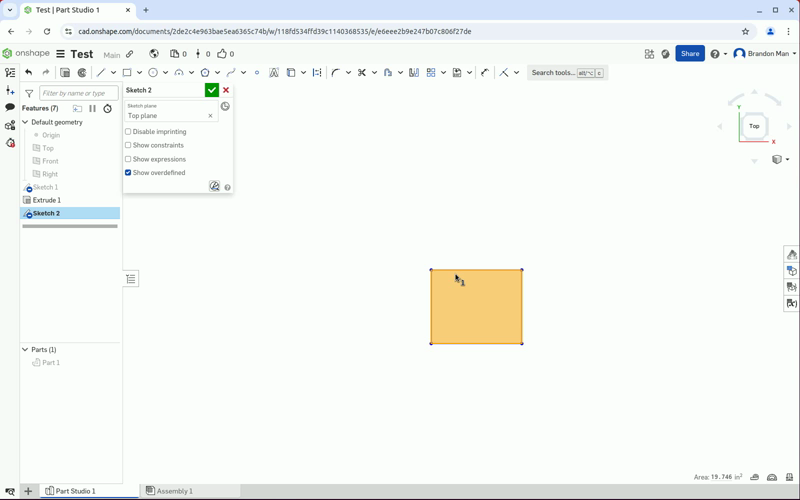
scroll(-6)
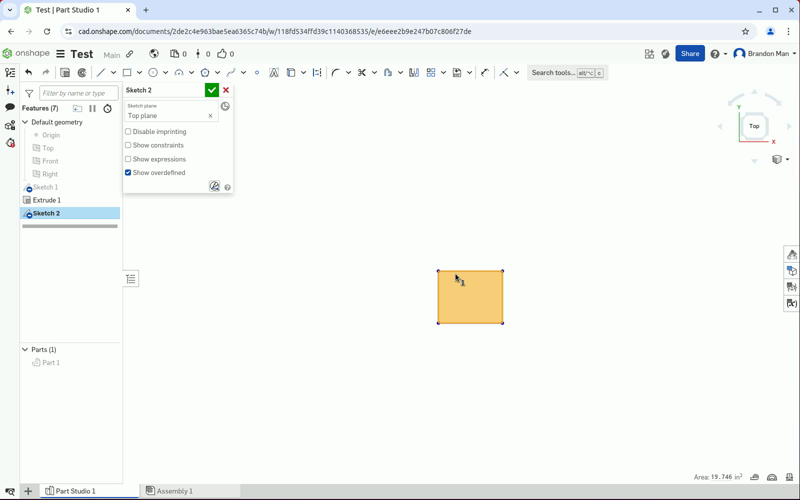
scroll(-6)
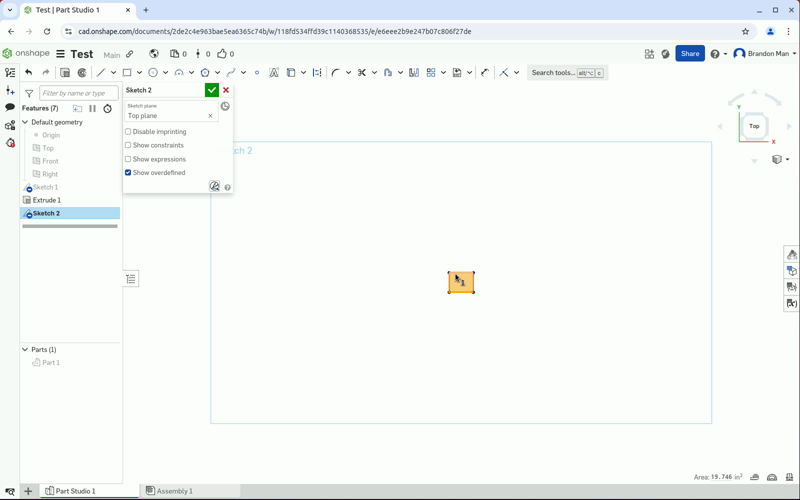
mouse_move(73, 352)
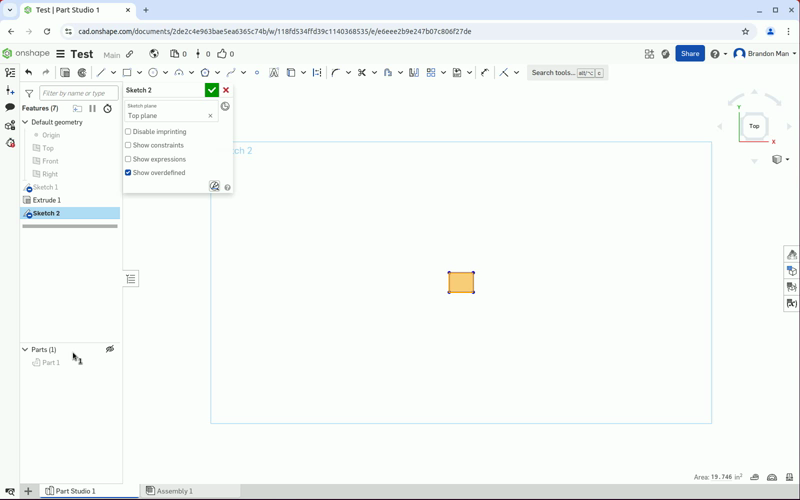
key(shift+y)
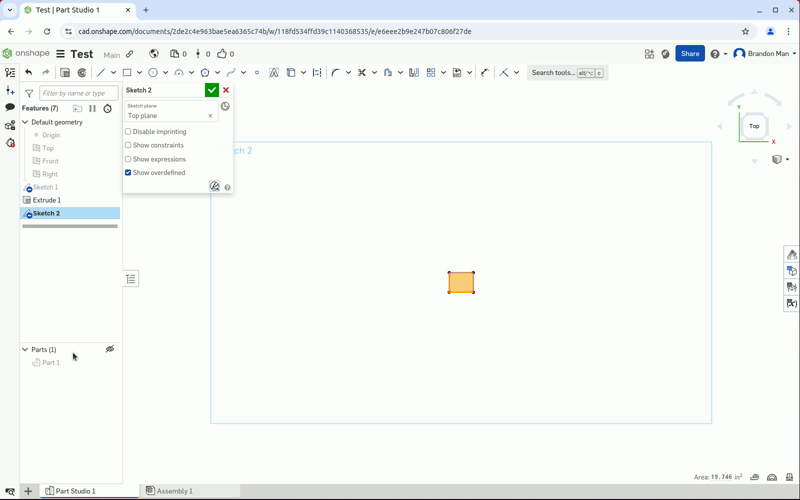
key(shift+e)
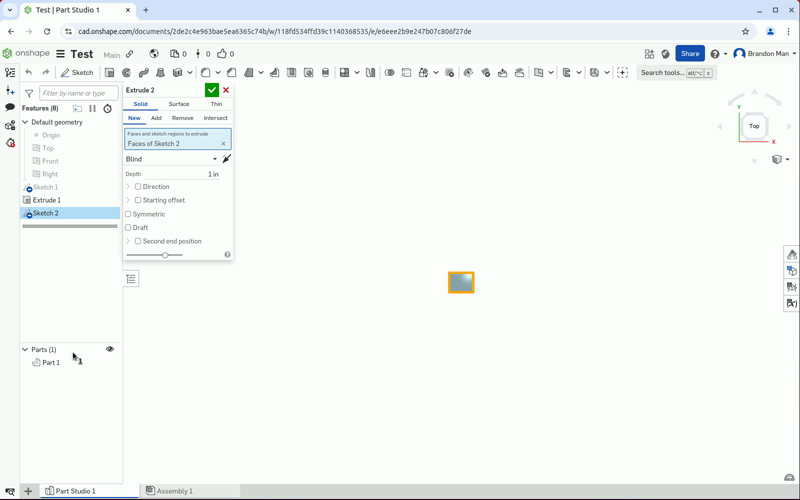
mouse_move(143, 106)
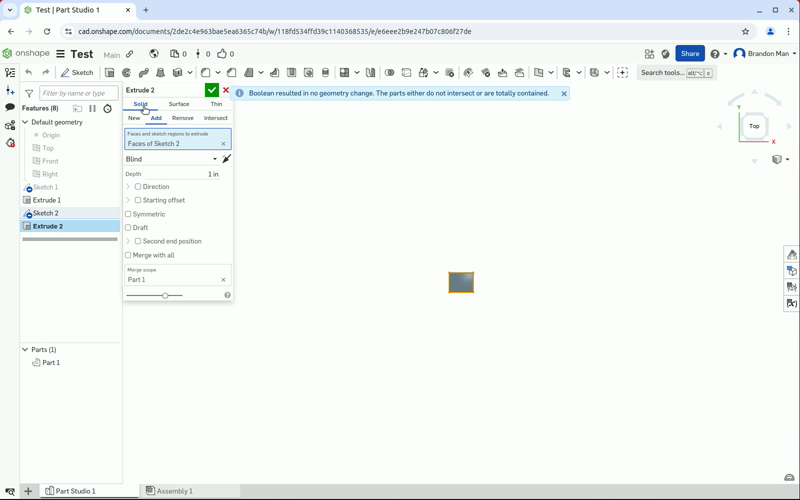
click(143, 106)
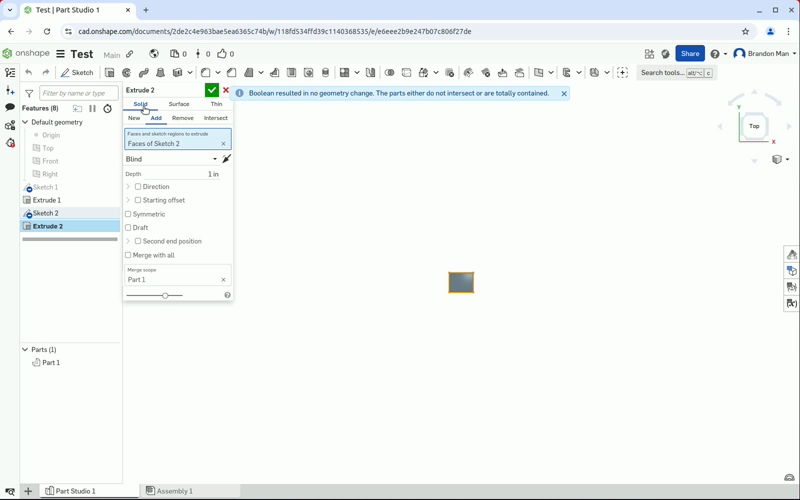
mouse_move(137, 120)
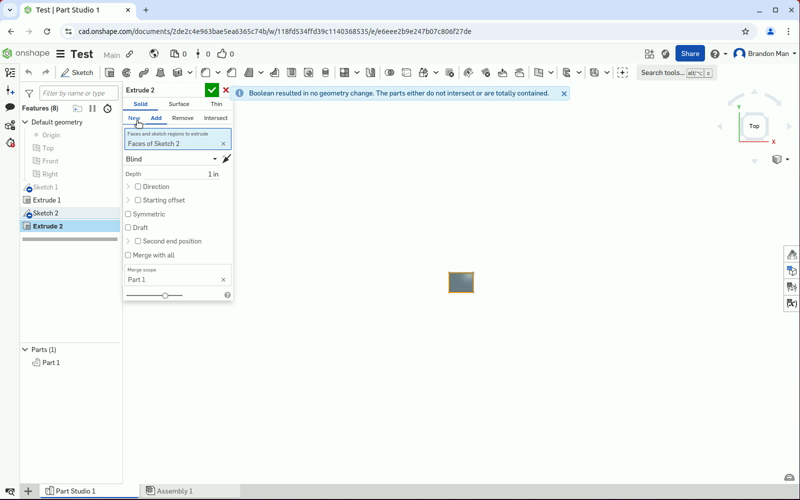
click(137, 120)
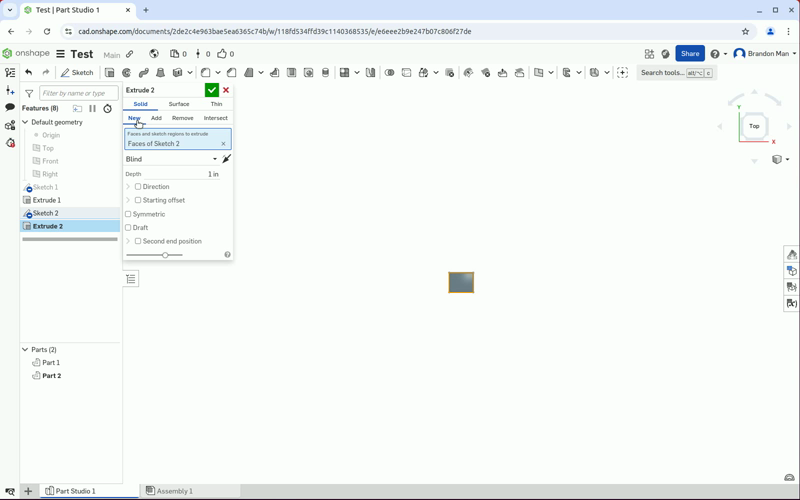
key(tab, 4)
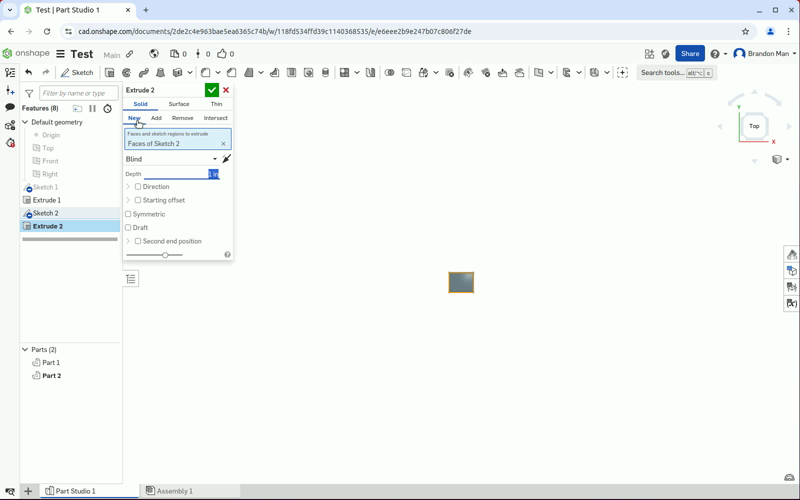
text(23.108)
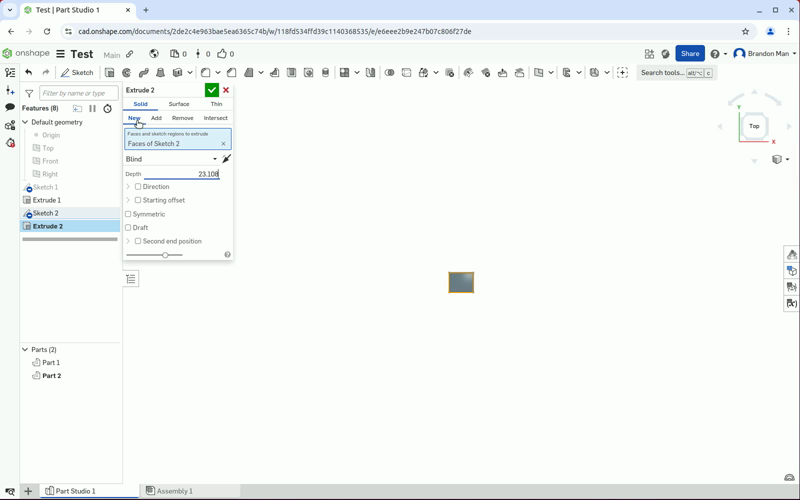
key(enter)
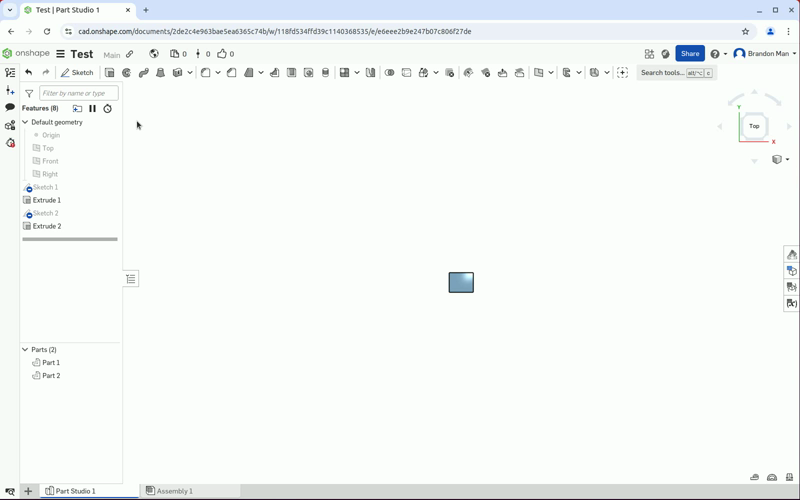
key(shift+h)
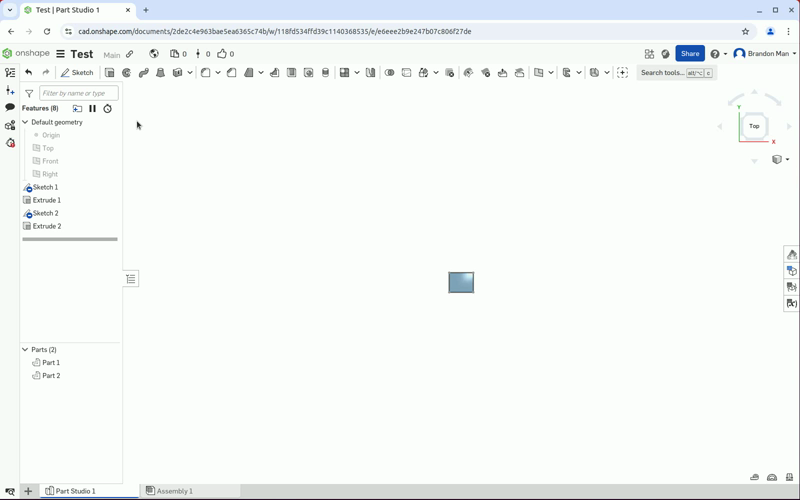
key(shift+h)
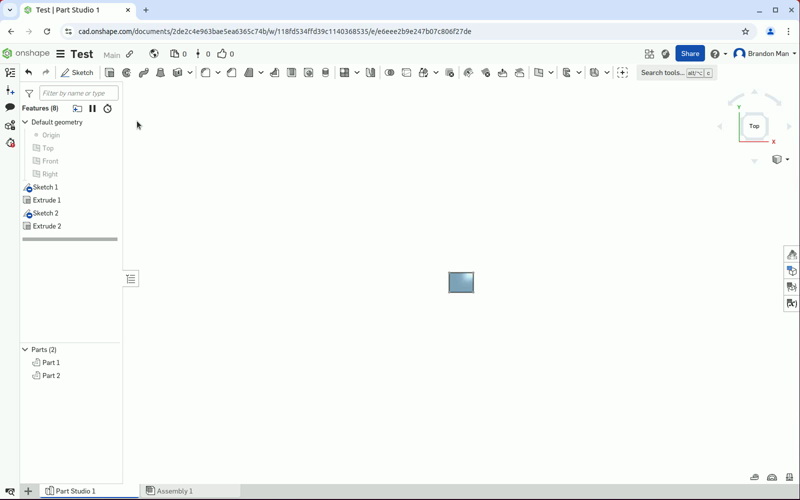
key(shift+7)
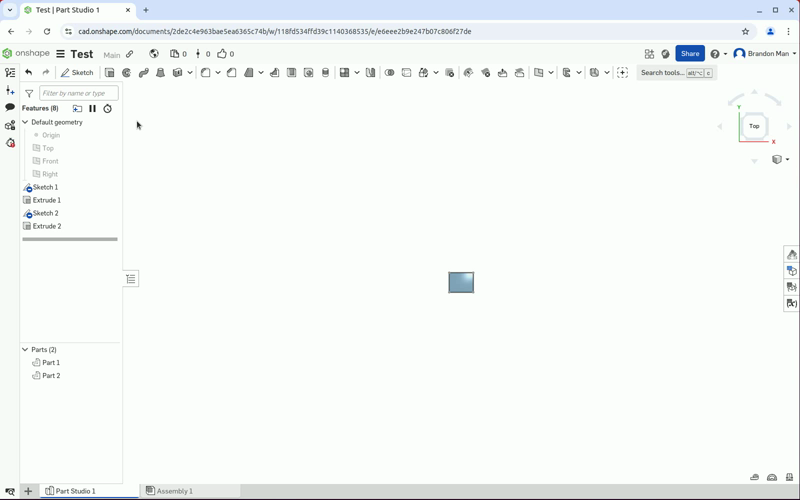
key(up, 3)
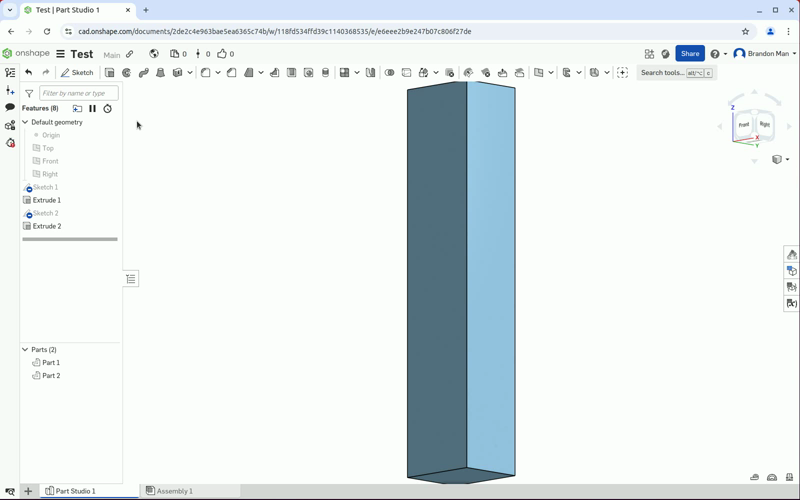
key(left, 3)
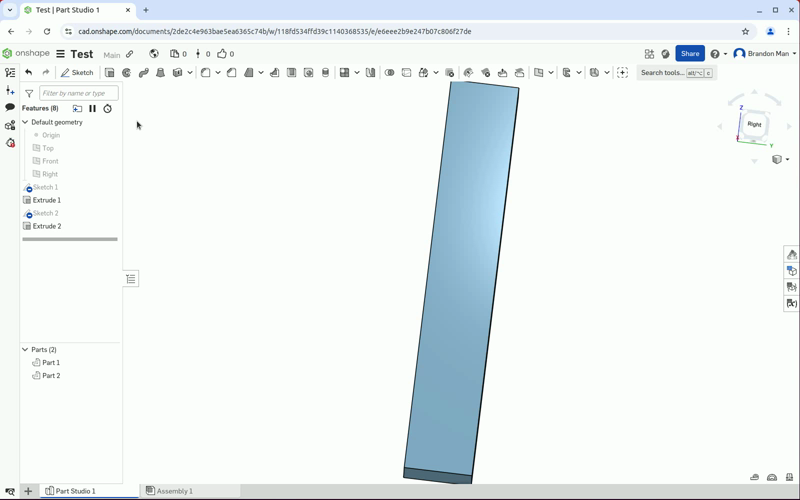
key(right, 3)
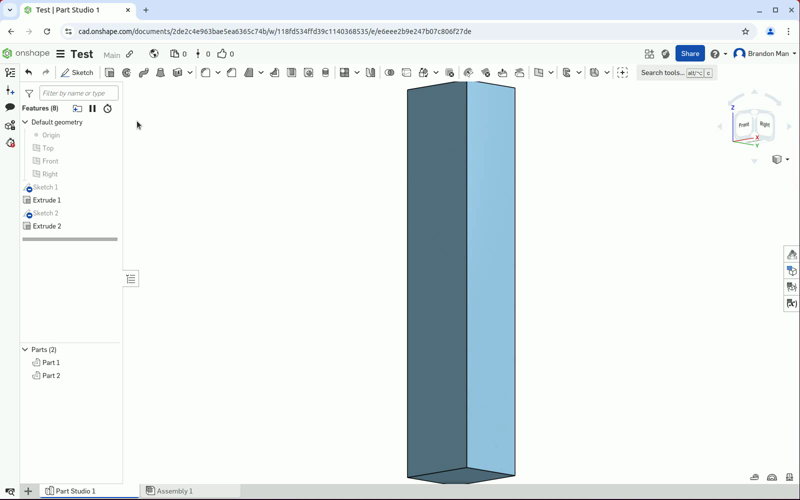
key(down, 3)
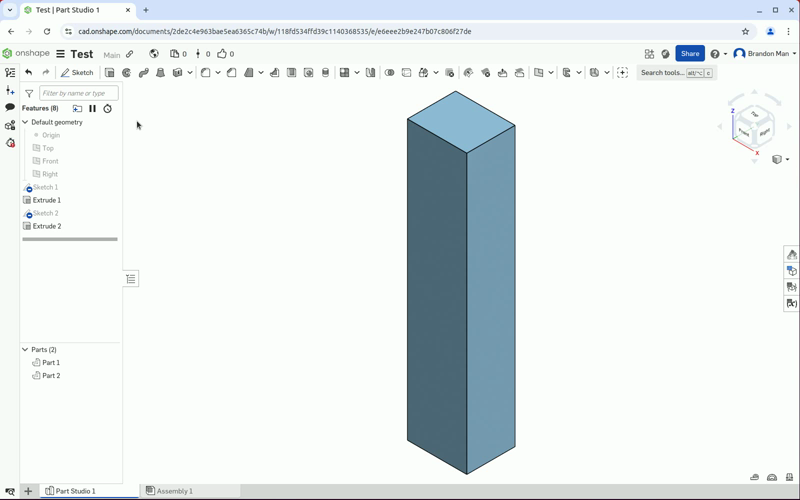
mouse_move(73, 189)
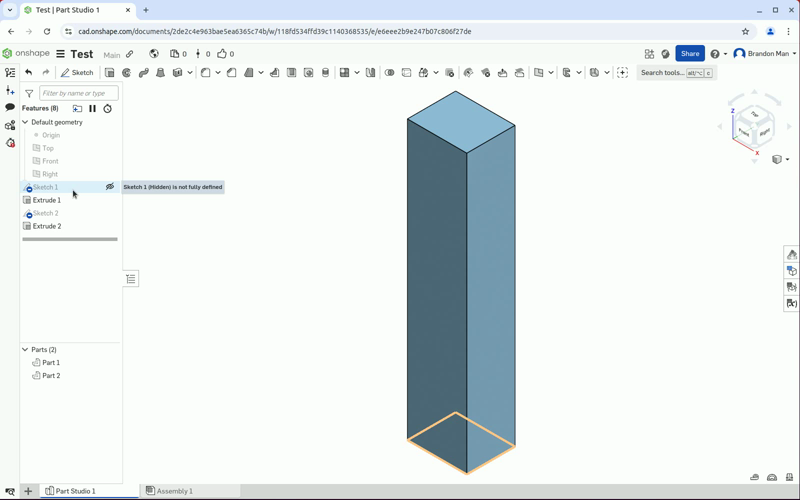
click(73, 189)